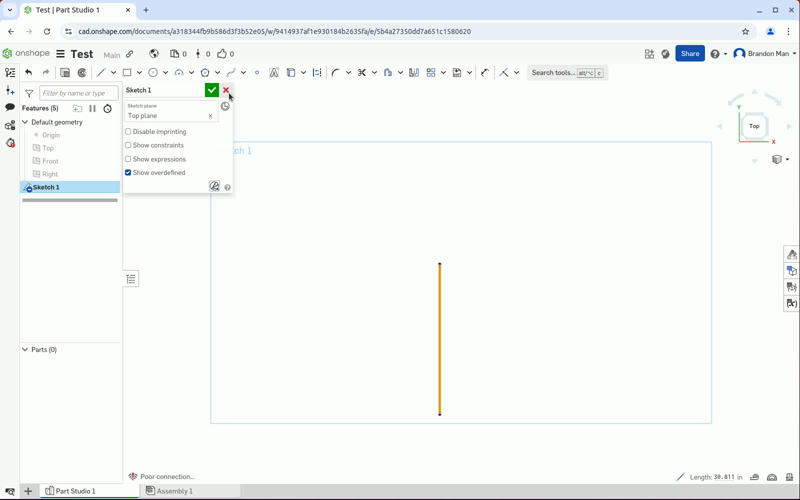
key(shift+h)
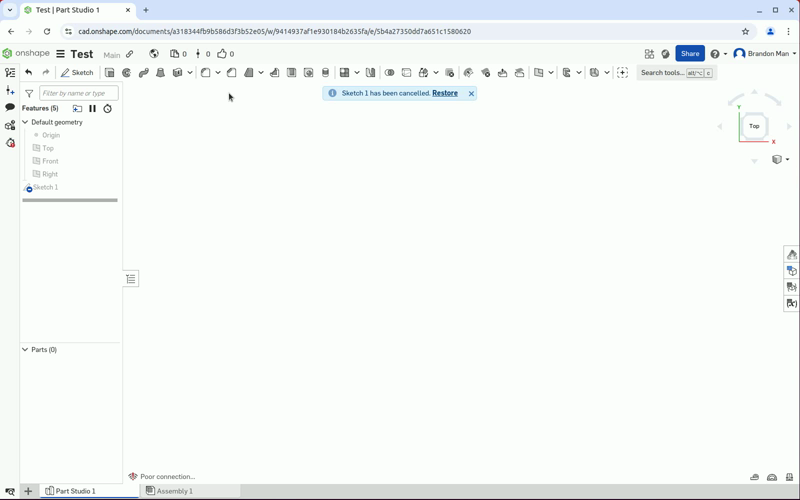
mouse_move(73, 352)
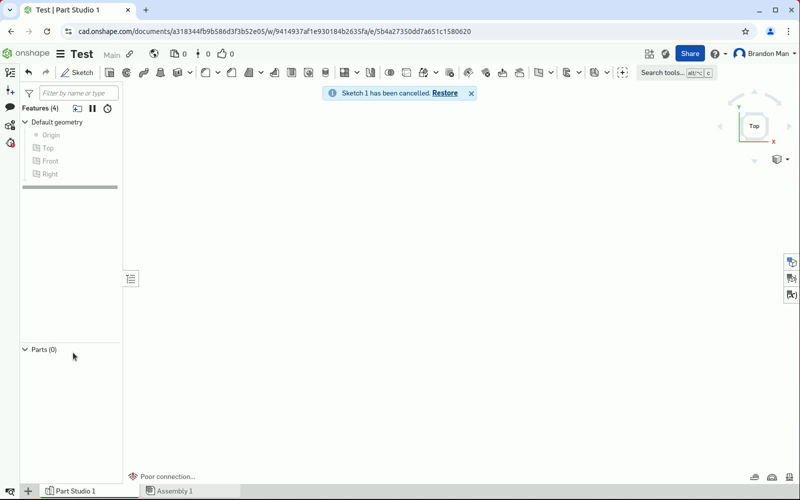
key(y)
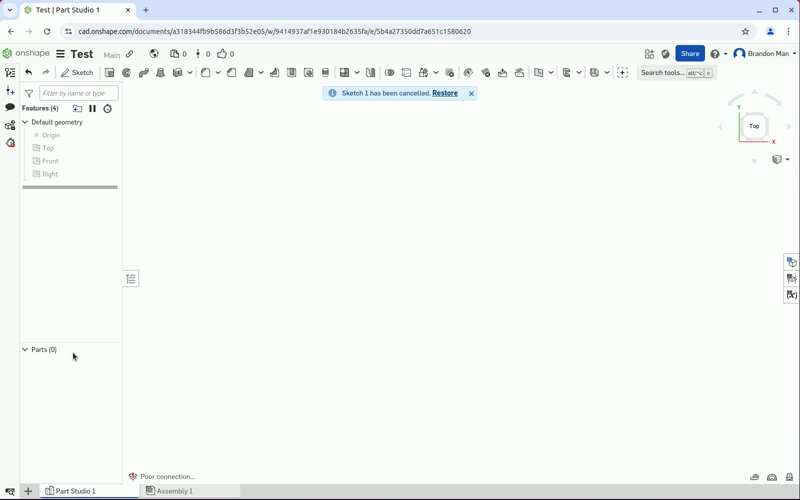
key(shift+p)
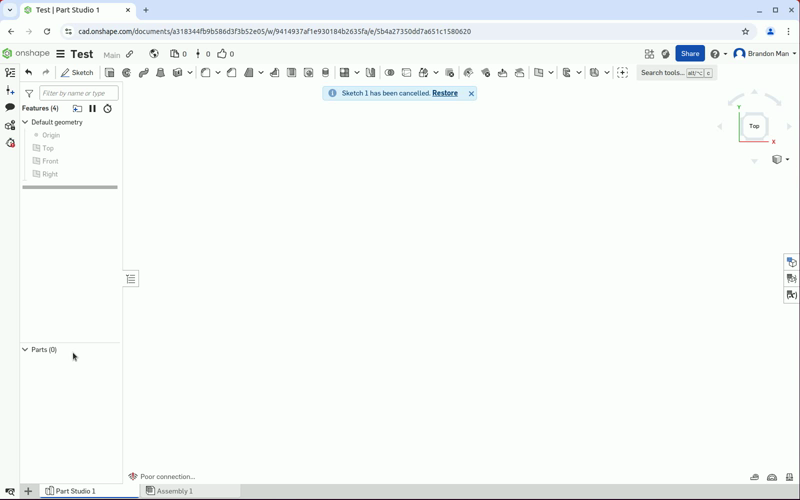
key(space)
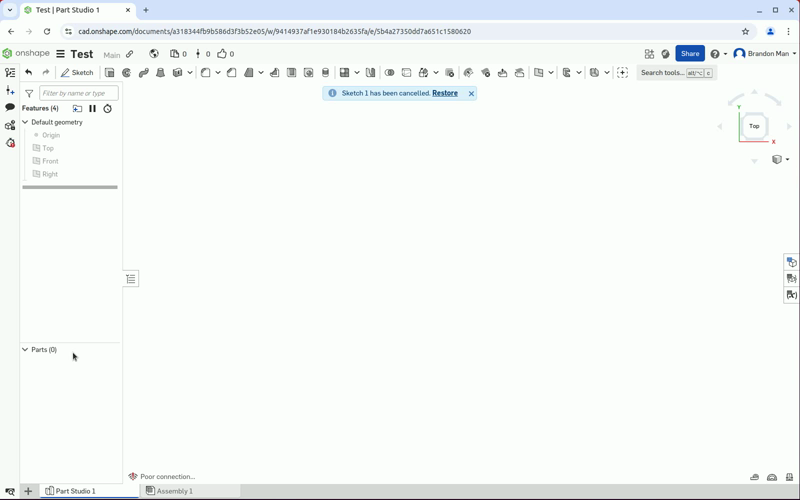
key_down(shift)
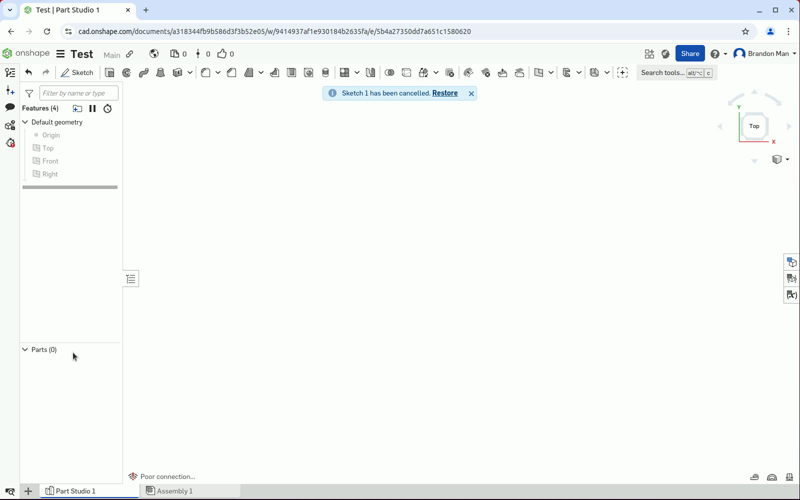
key(up)
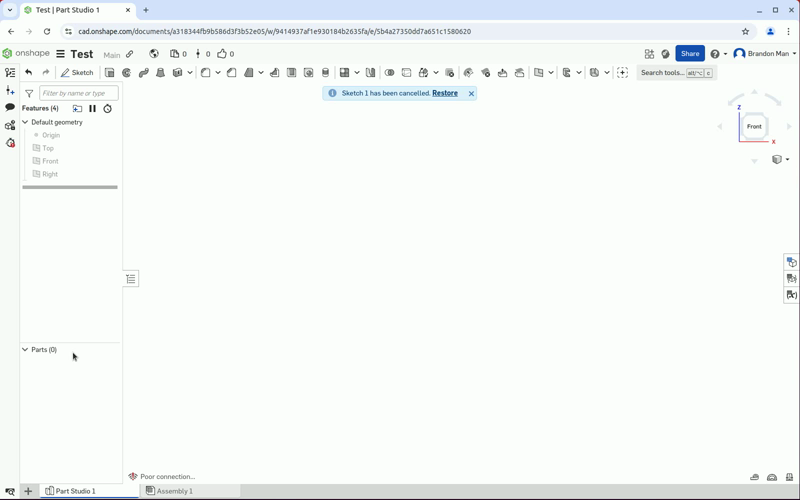
key_up(shift)
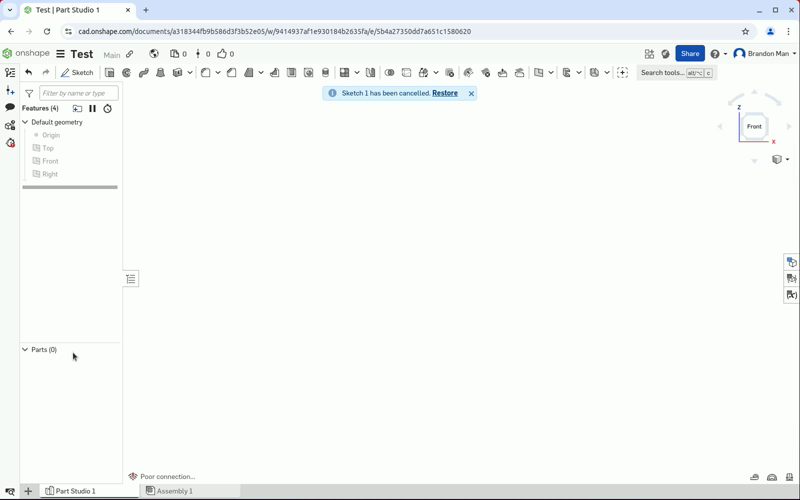
key(space)
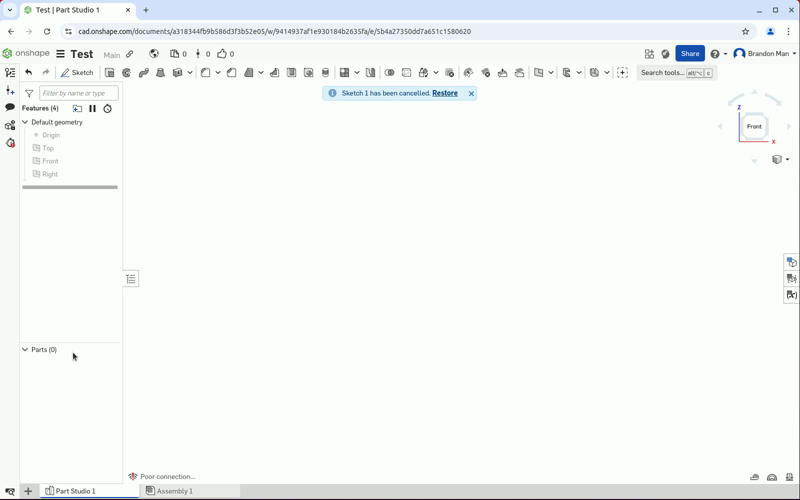
key_down(shift)
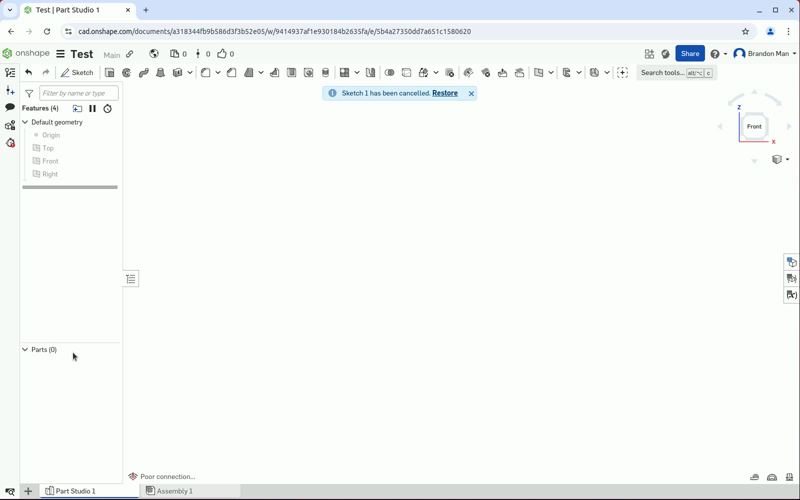
key(left)
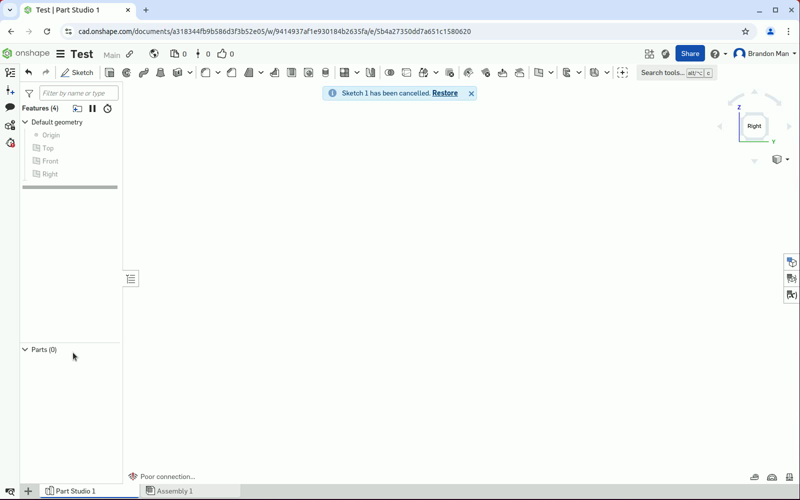
key_up(shift)
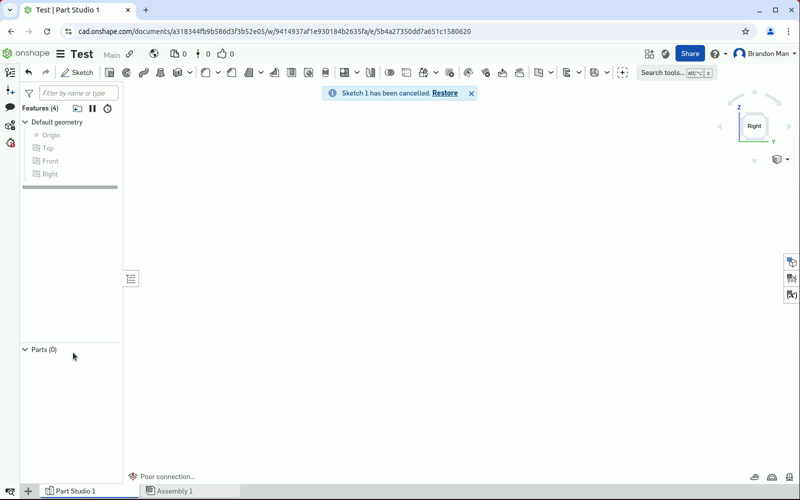
mouse_move(73, 352)
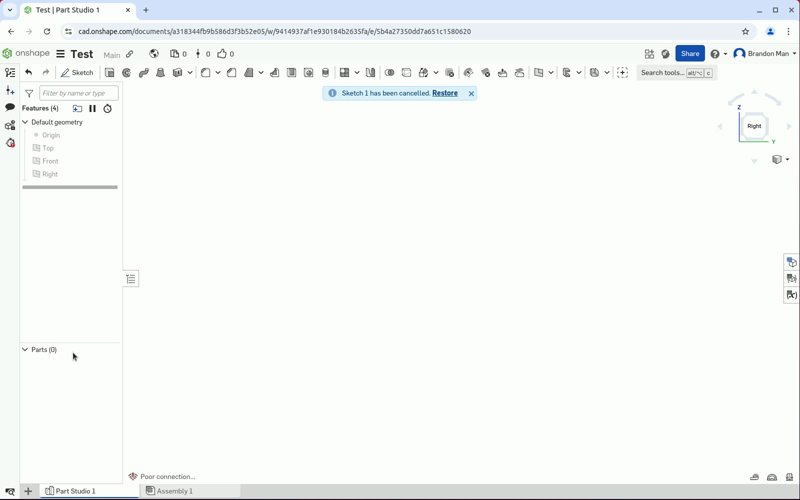
key(shift+y)
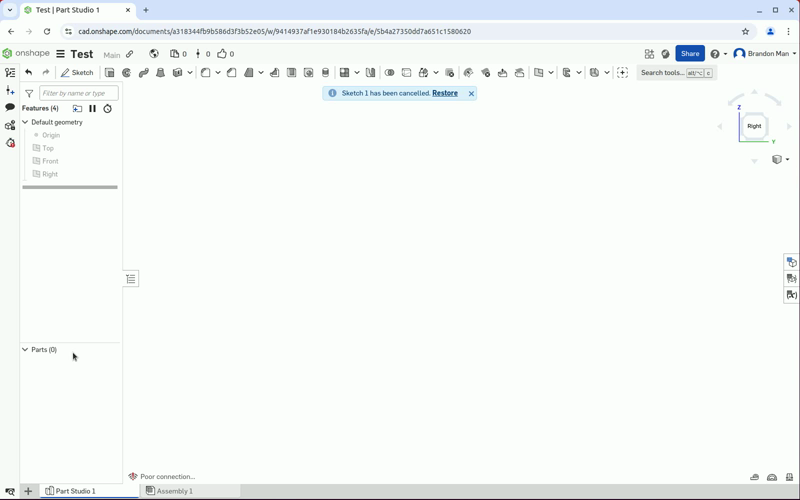
key(shift+s)
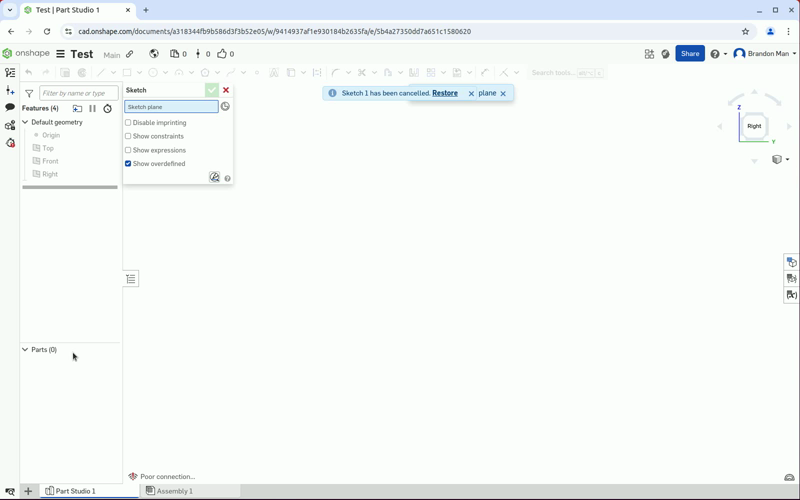
mouse_move(73, 176)
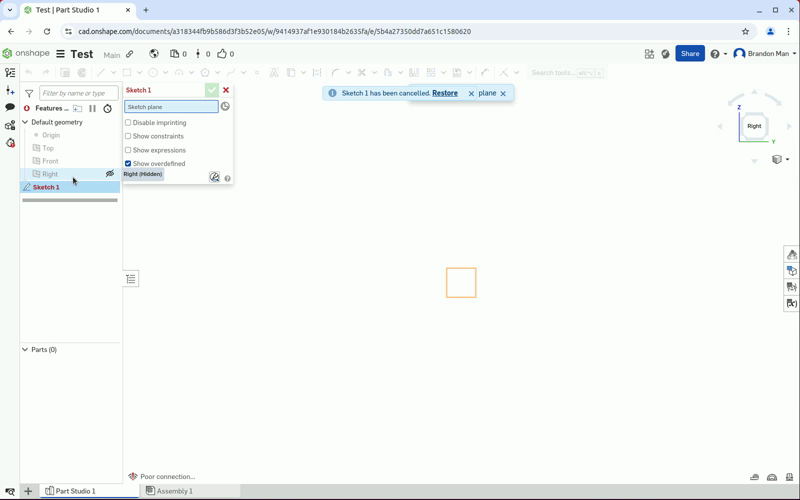
click(73, 176)
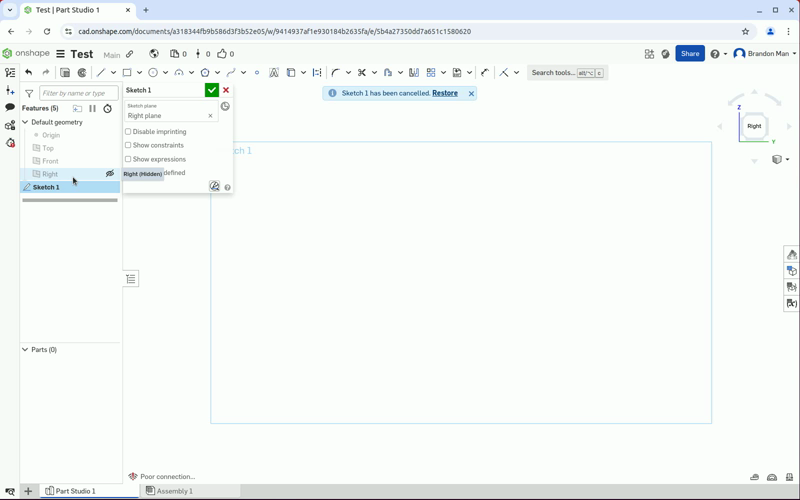
mouse_move(73, 352)
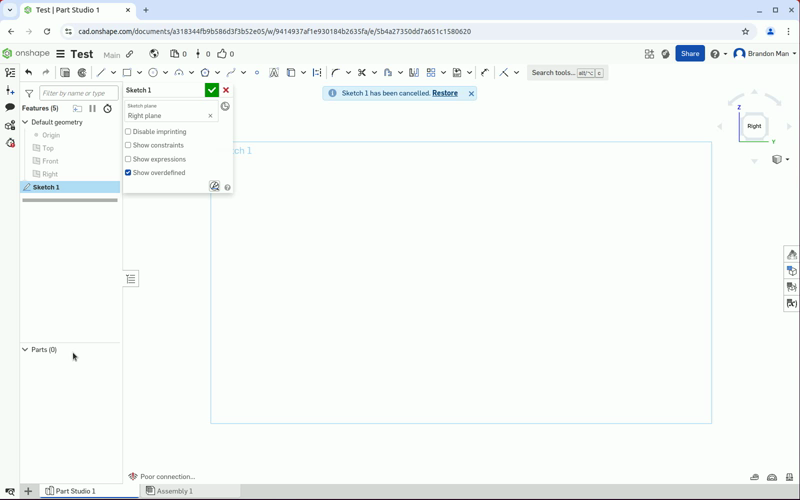
key(y)
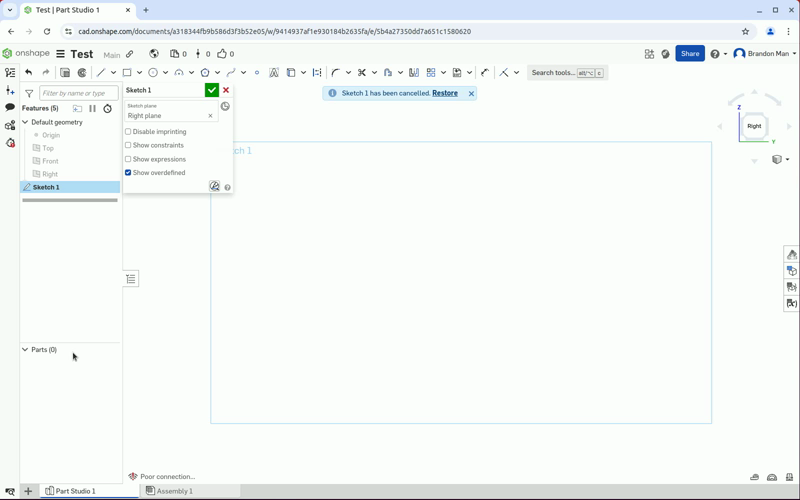
key(l)
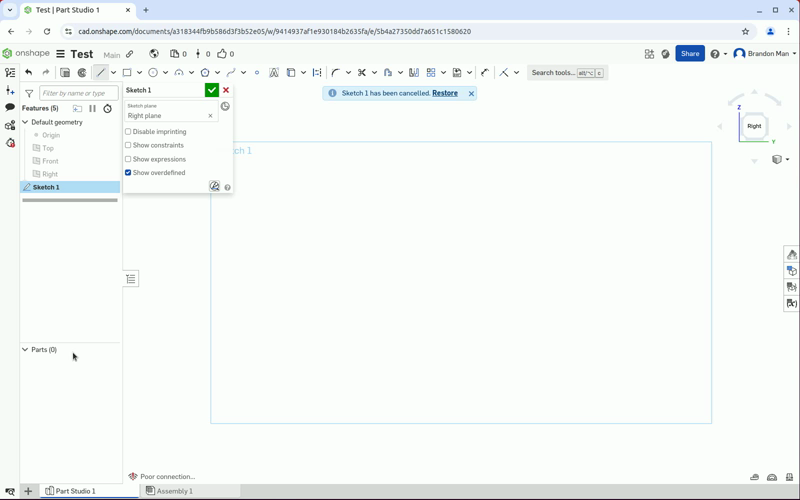
key_down(shift)
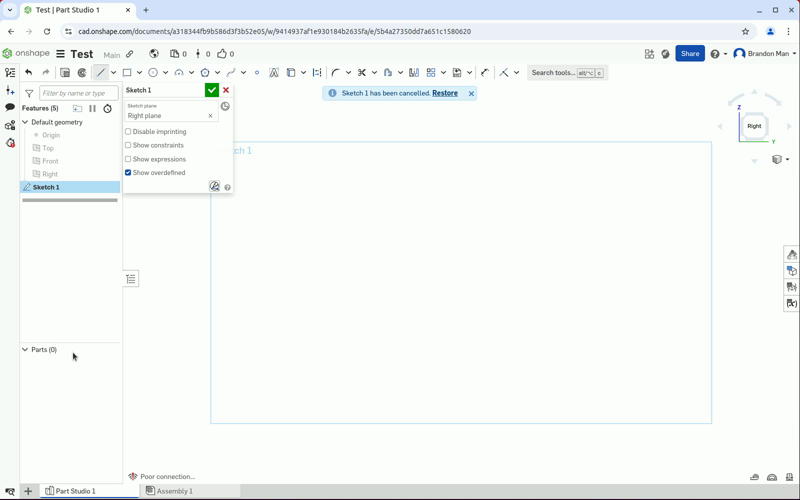
mouse_move(405, 282)
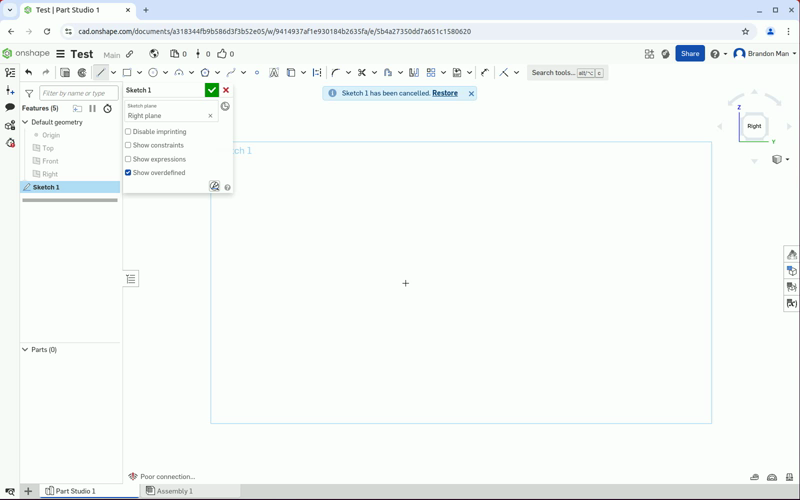
click(405, 282)
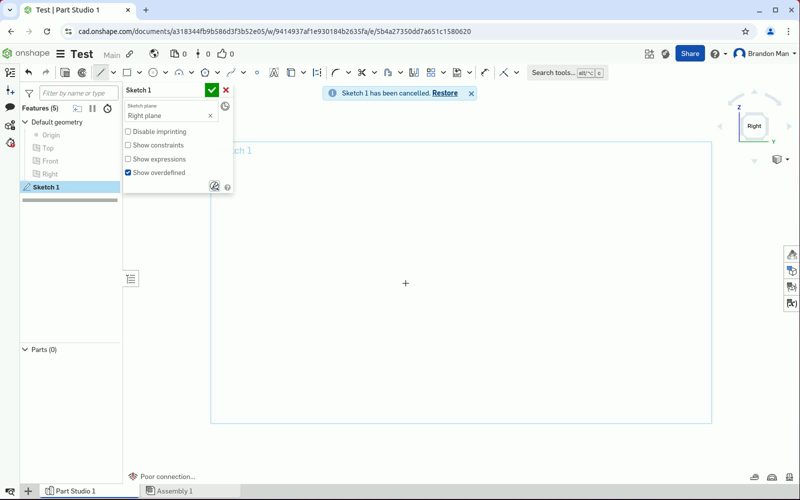
key_up(shift)
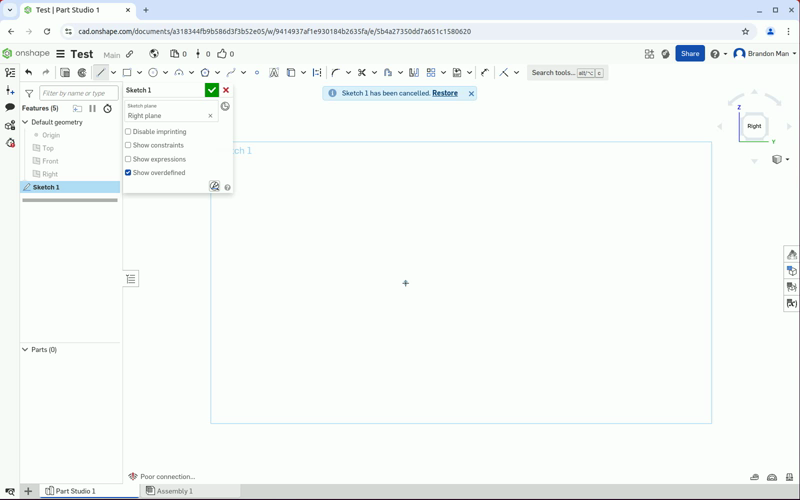
key_down(shift)
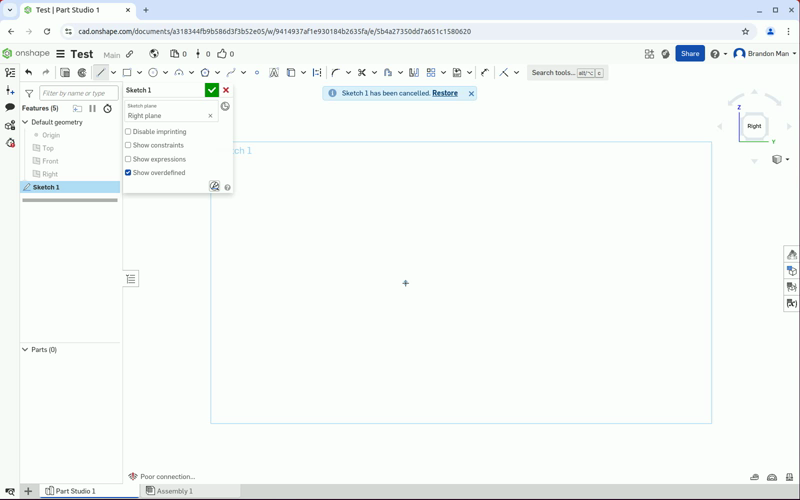
mouse_move(435, 282)
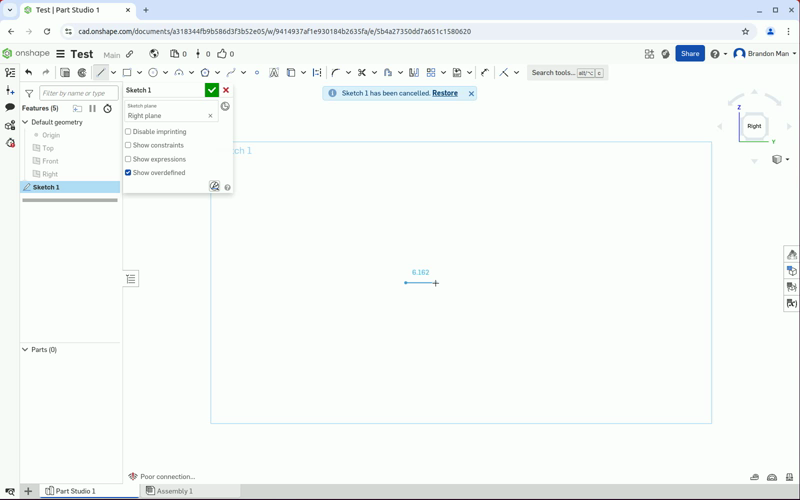
mouse_move(461, 282)
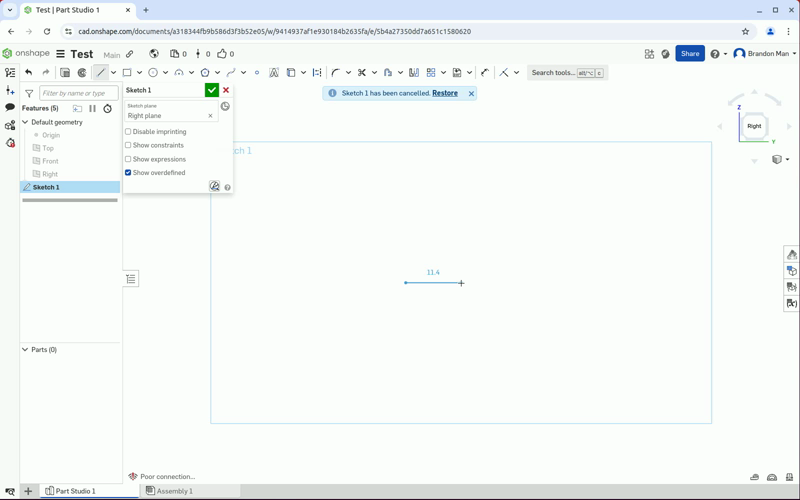
click(461, 282)
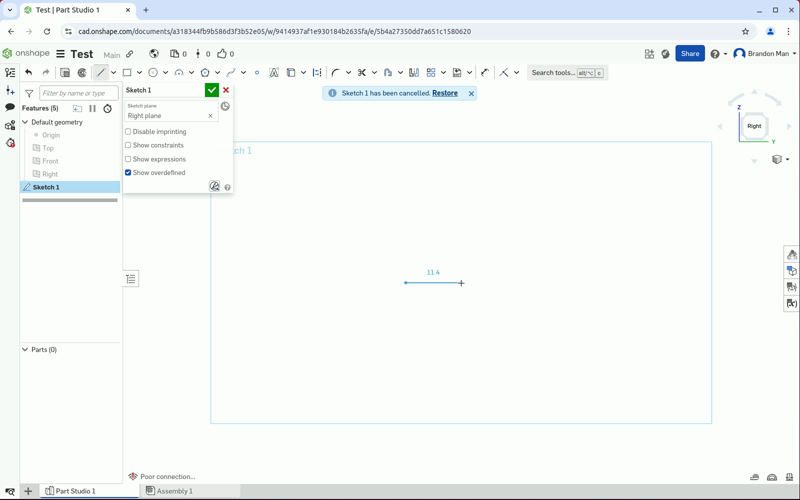
key_up(shift)
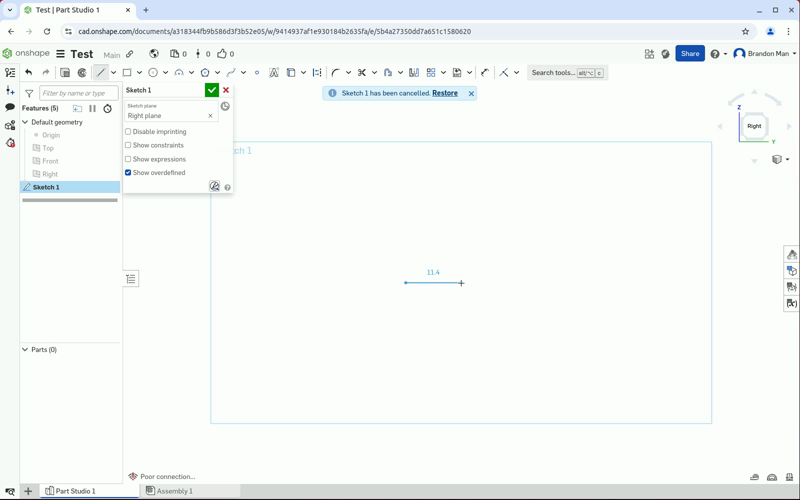
key_down(shift)
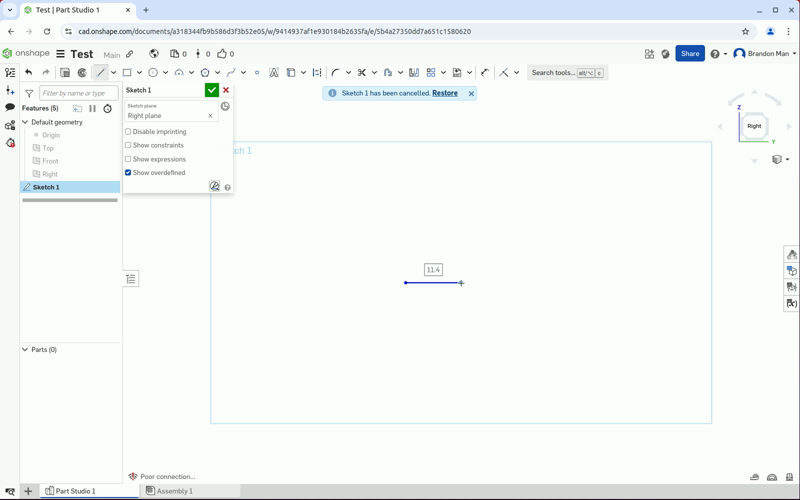
mouse_move(491, 282)
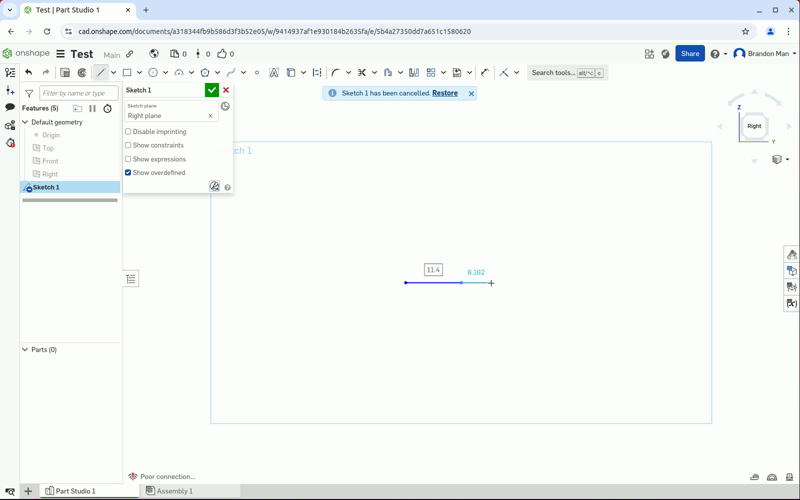
mouse_move(461, 274)
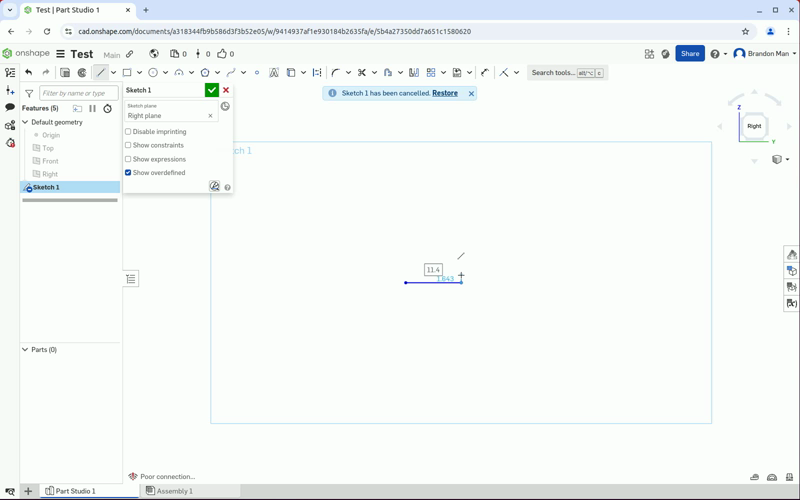
click(461, 274)
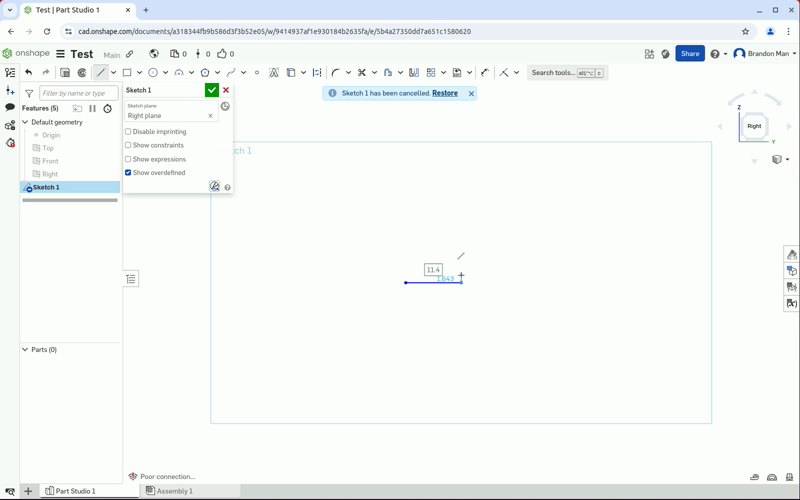
key_up(shift)
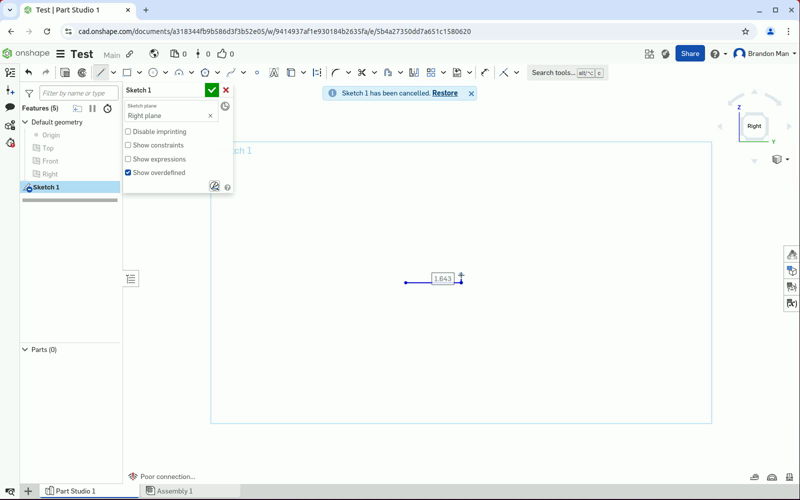
key_down(shift)
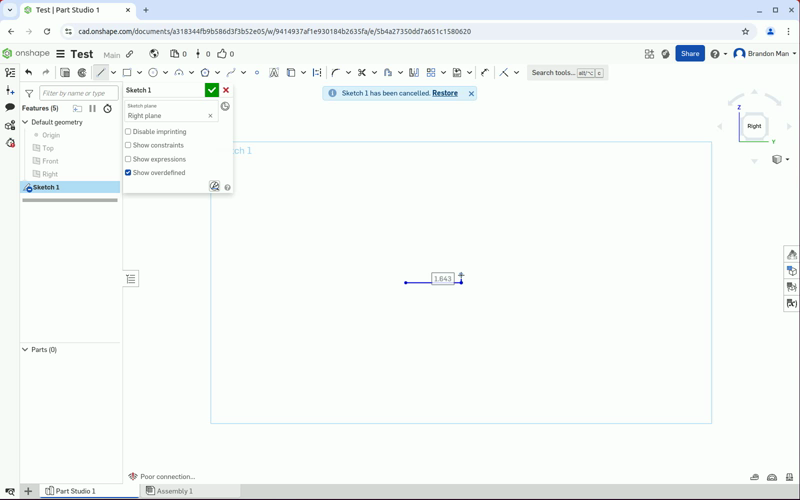
mouse_move(491, 274)
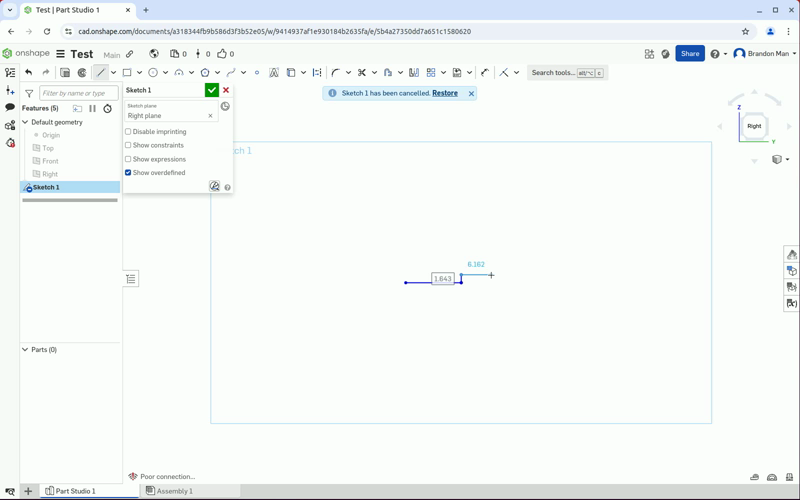
mouse_move(440, 274)
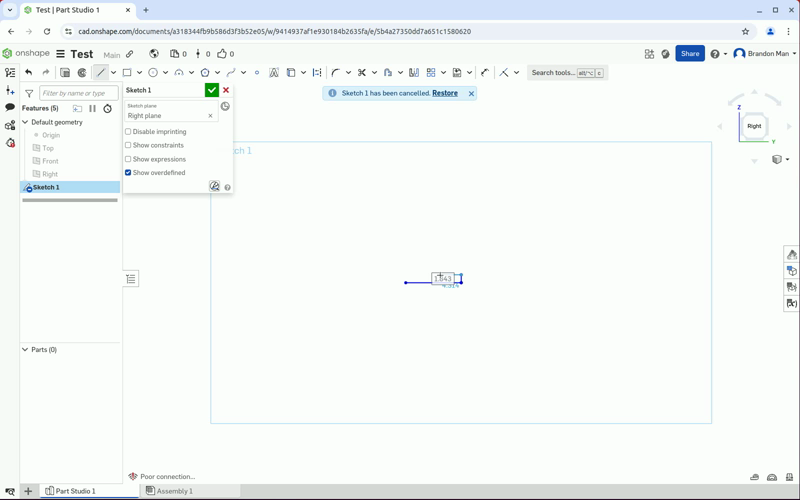
click(440, 274)
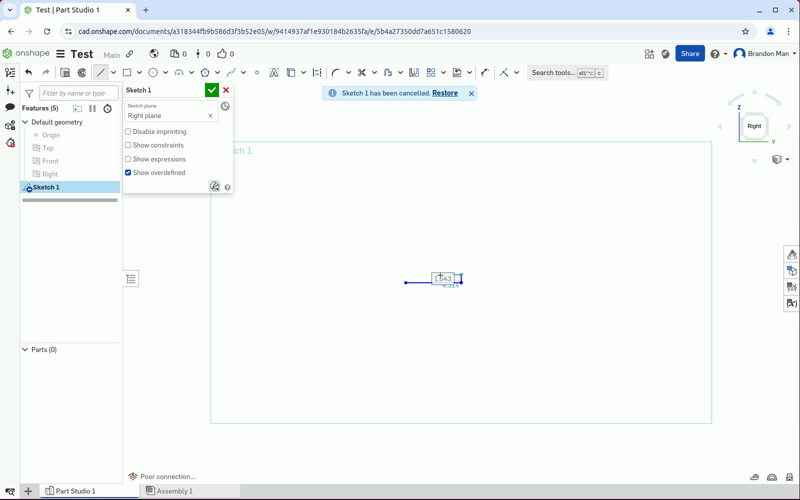
key_up(shift)
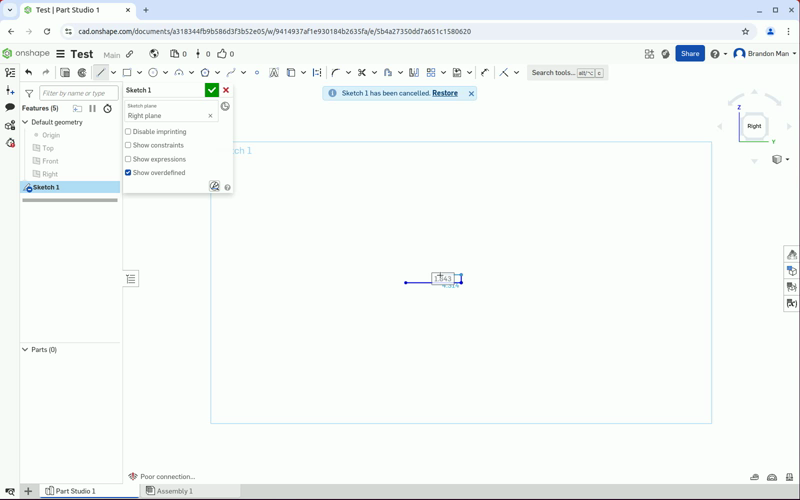
key_down(shift)
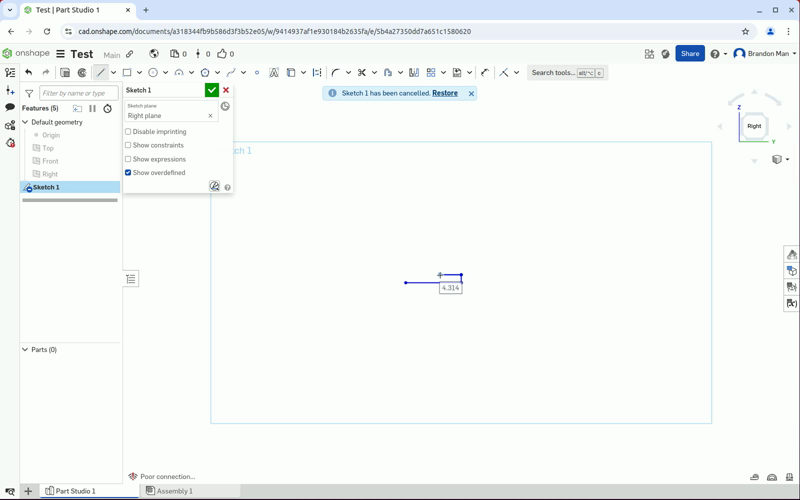
mouse_move(470, 274)
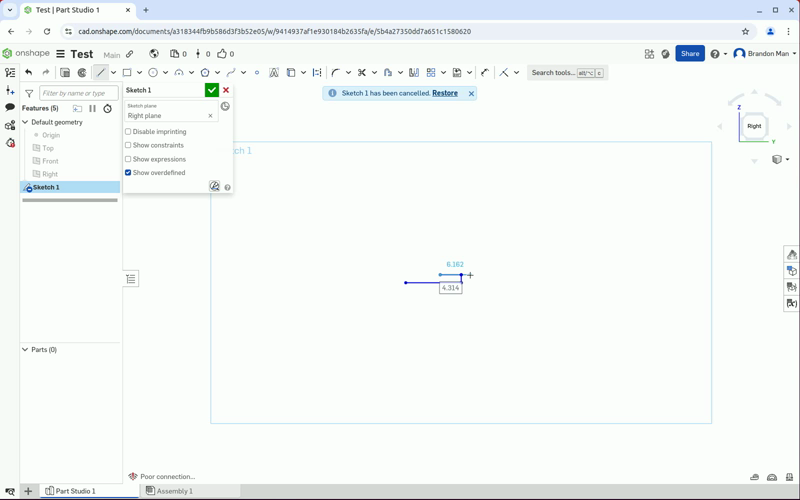
mouse_move(405, 274)
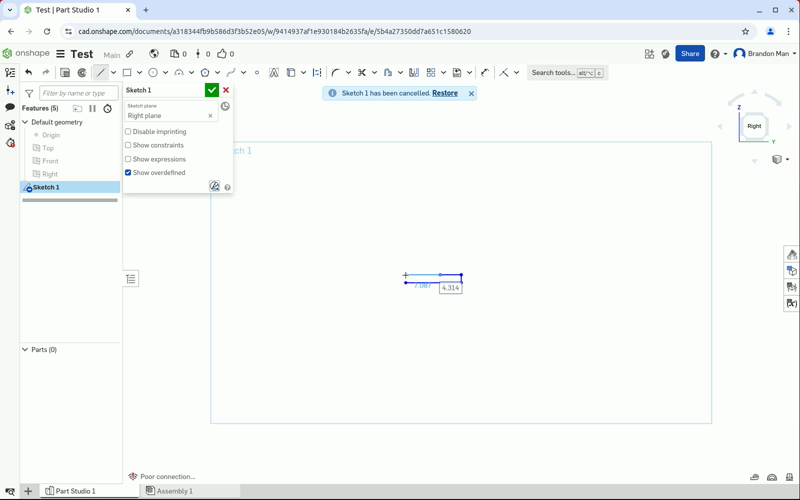
click(405, 274)
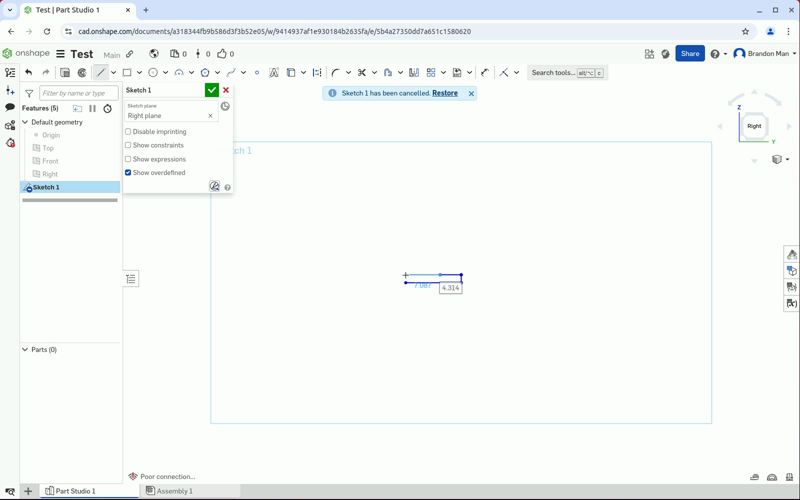
key_up(shift)
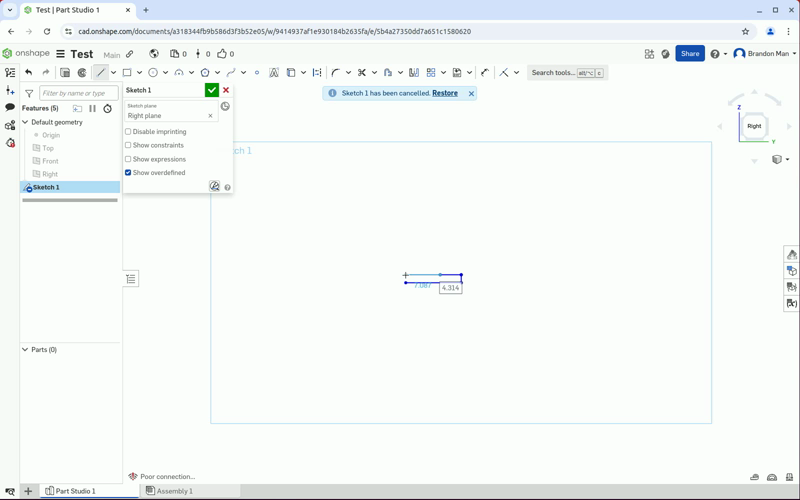
mouse_move(435, 274)
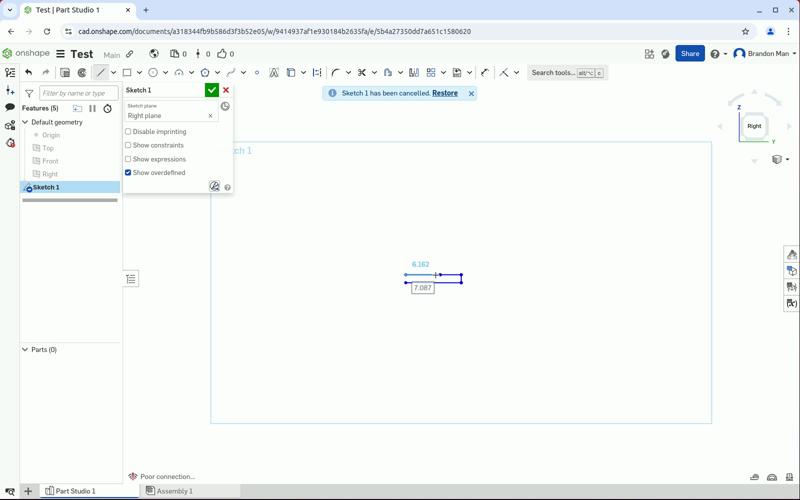
key_down(shift)
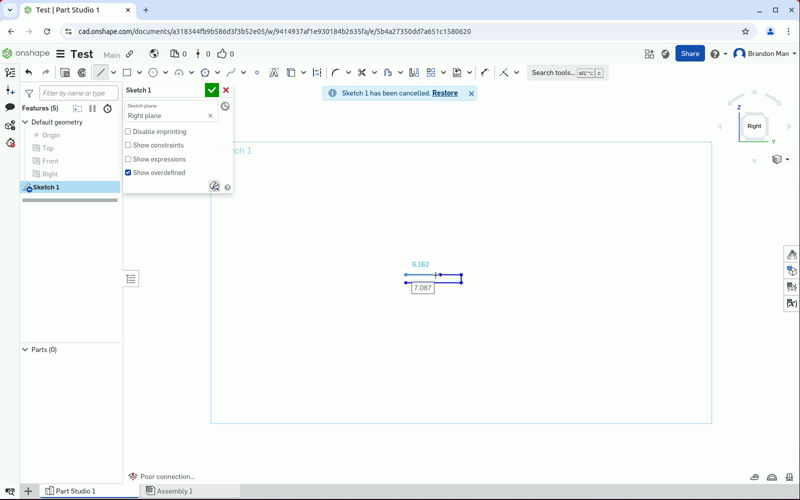
mouse_move(405, 282)
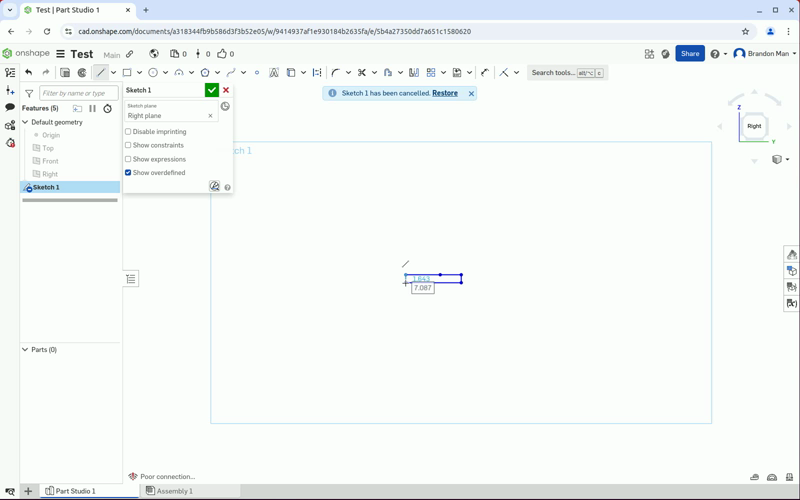
key_up(shift)
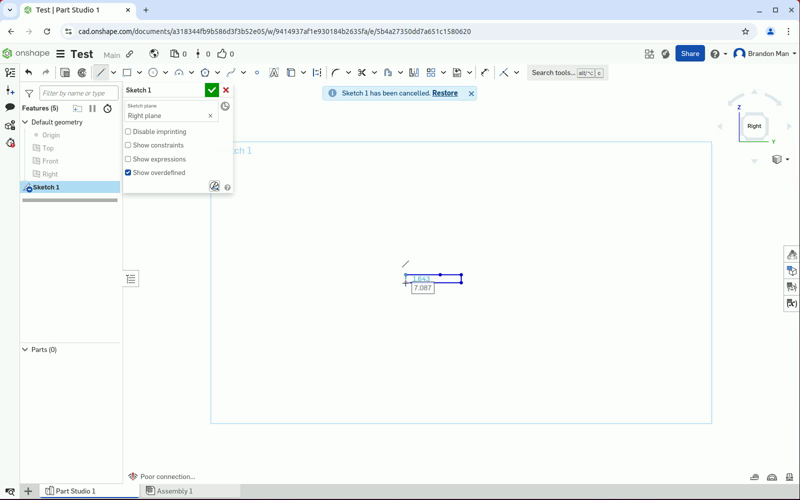
click(405, 282)
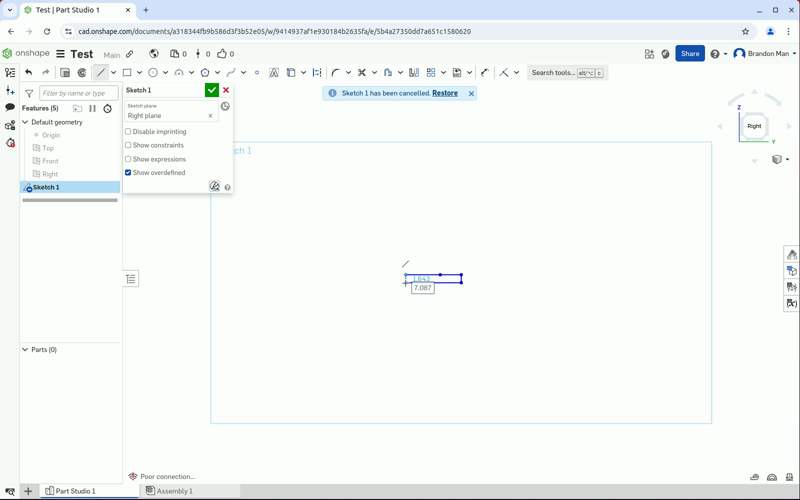
key(esc)
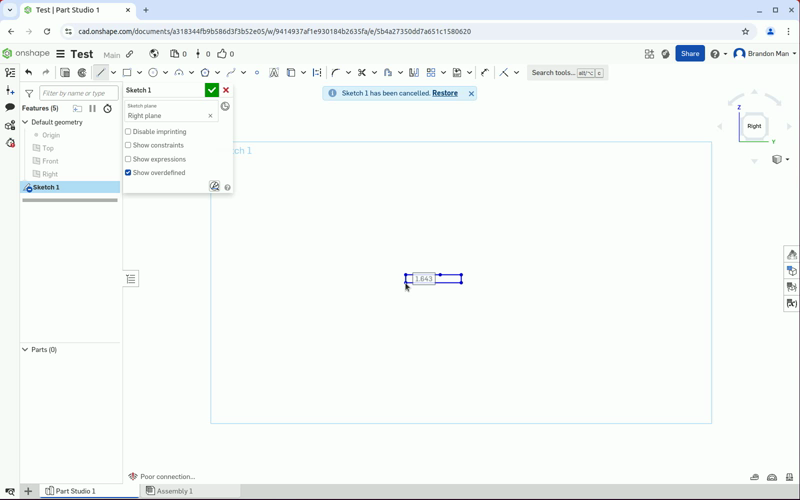
mouse_move(424, 280)
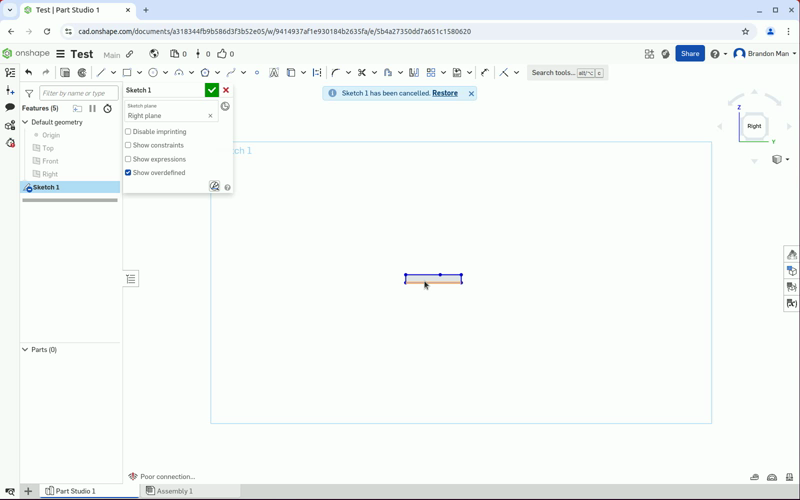
scroll(6)
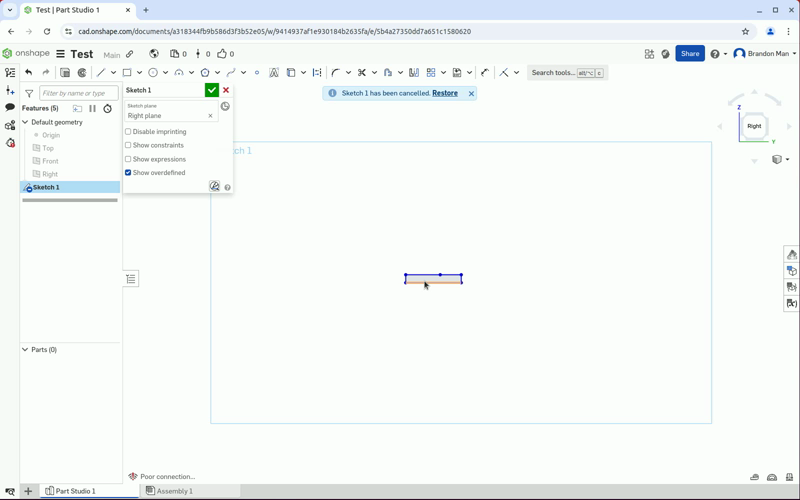
scroll(6)
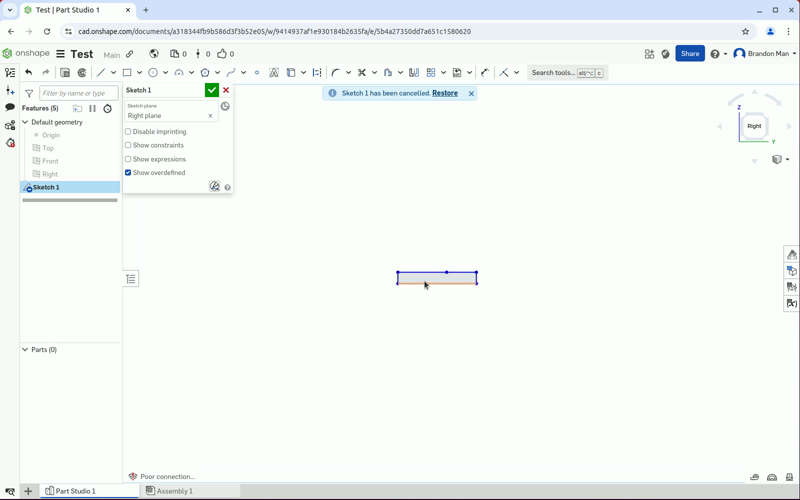
scroll(6)
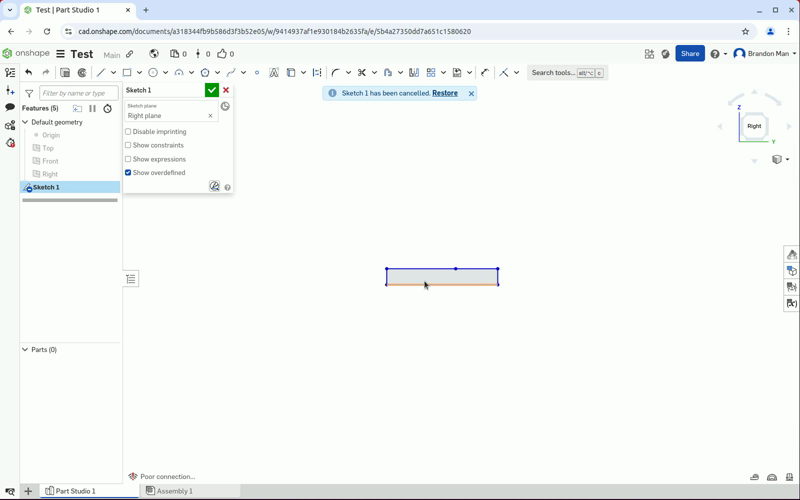
scroll(6)
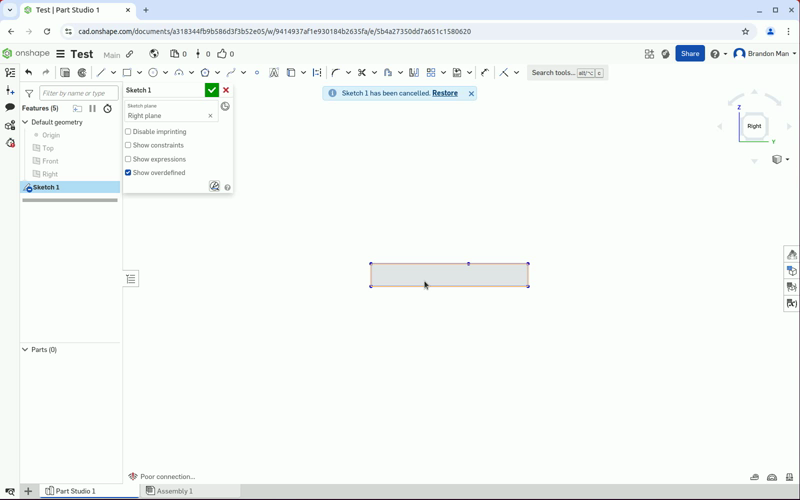
scroll(6)
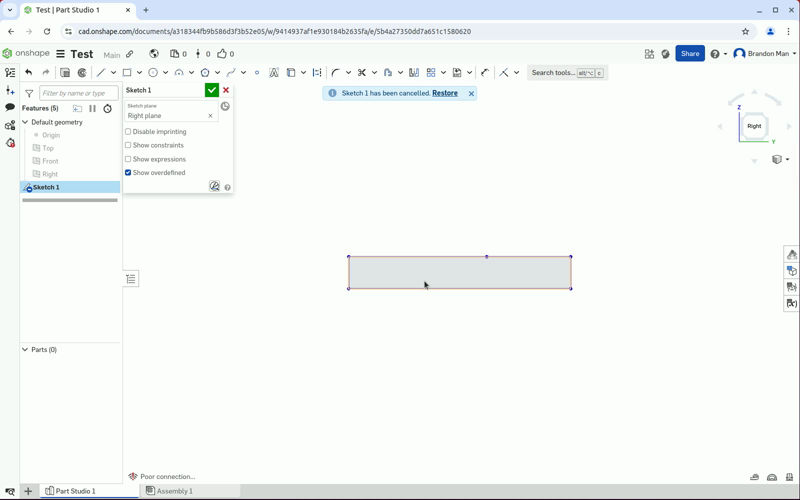
scroll(6)
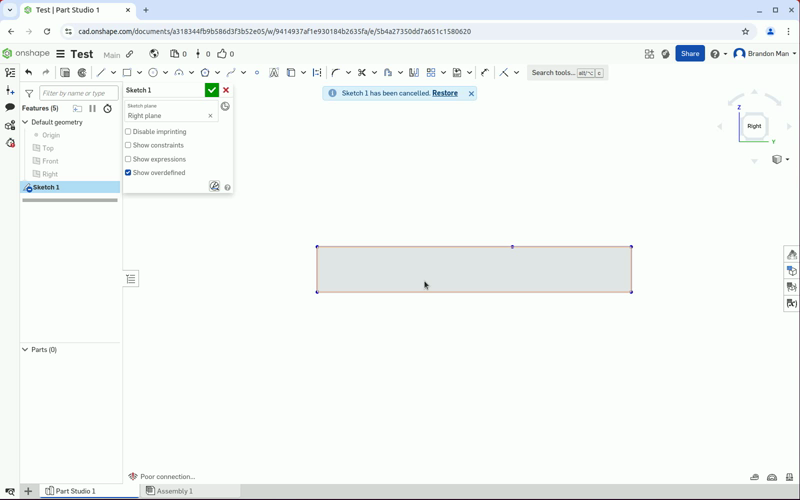
scroll(6)
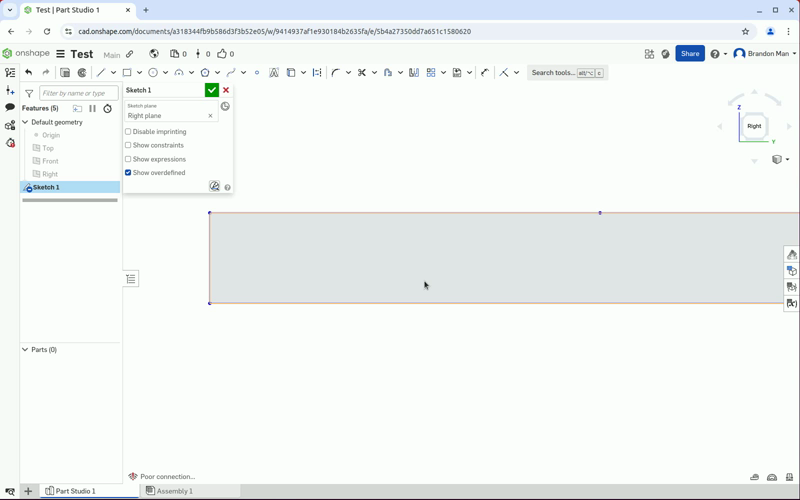
click(424, 280)
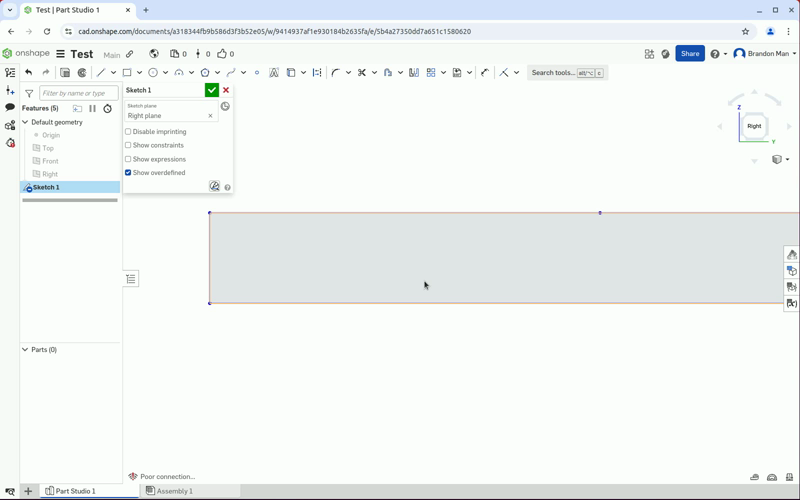
scroll(-6)
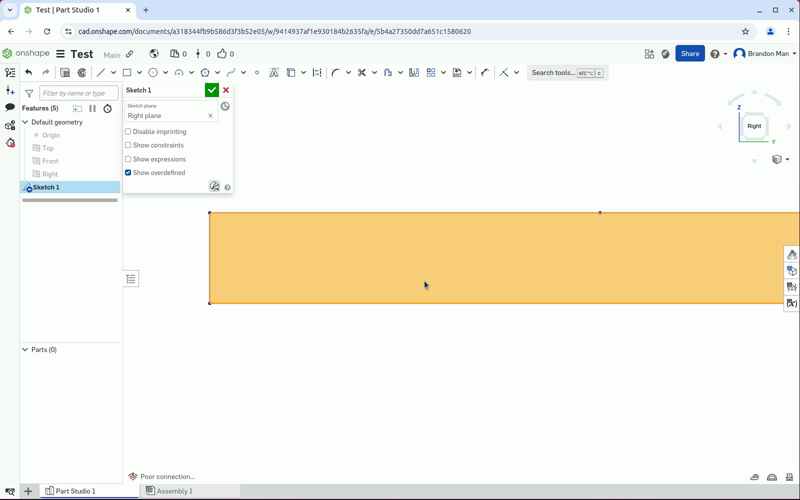
scroll(-6)
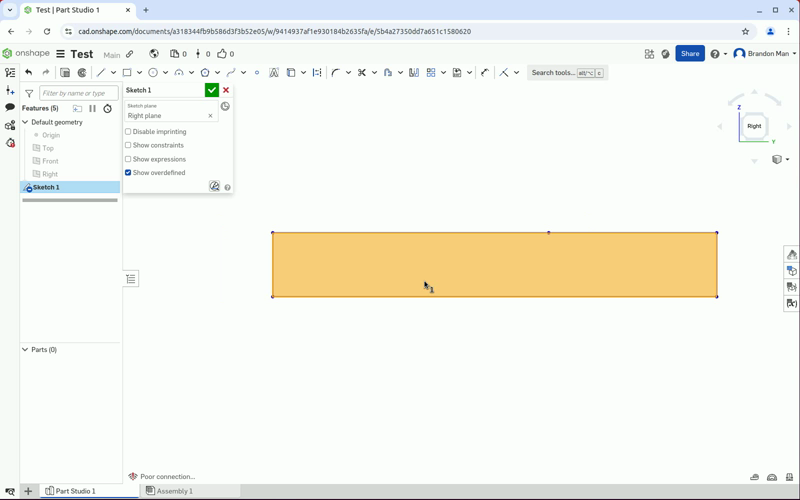
scroll(-6)
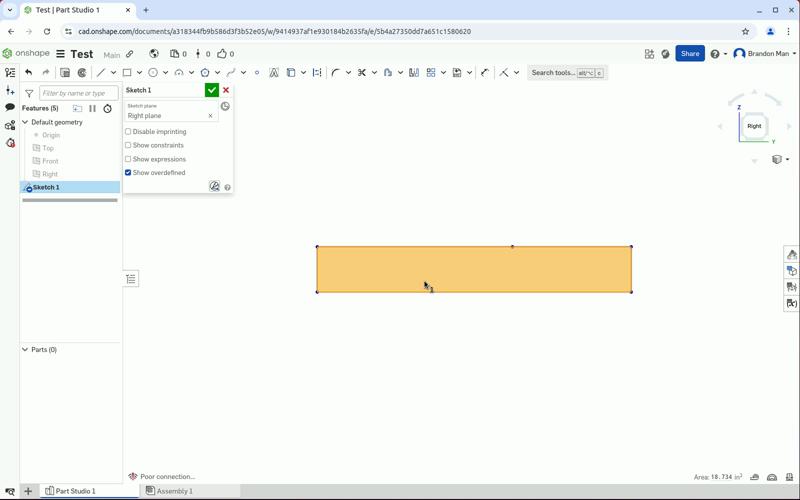
scroll(-6)
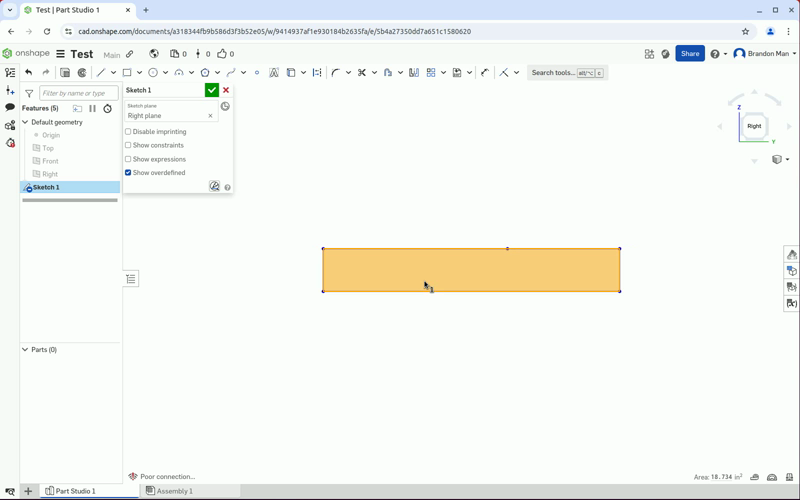
scroll(-6)
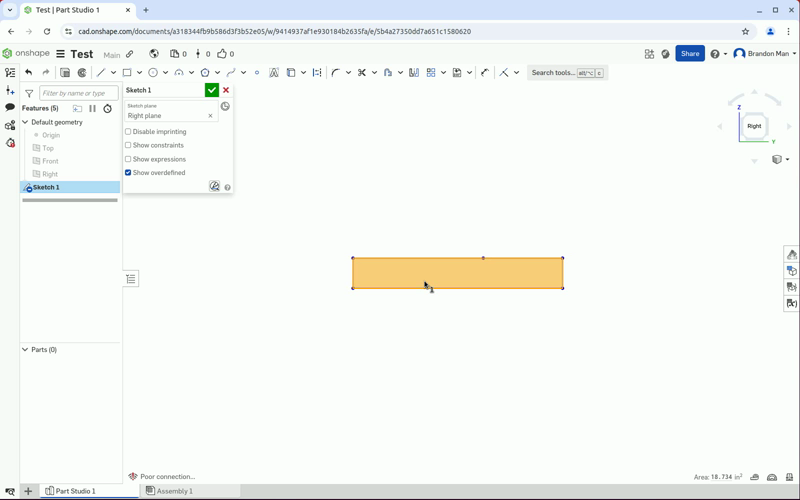
scroll(-6)
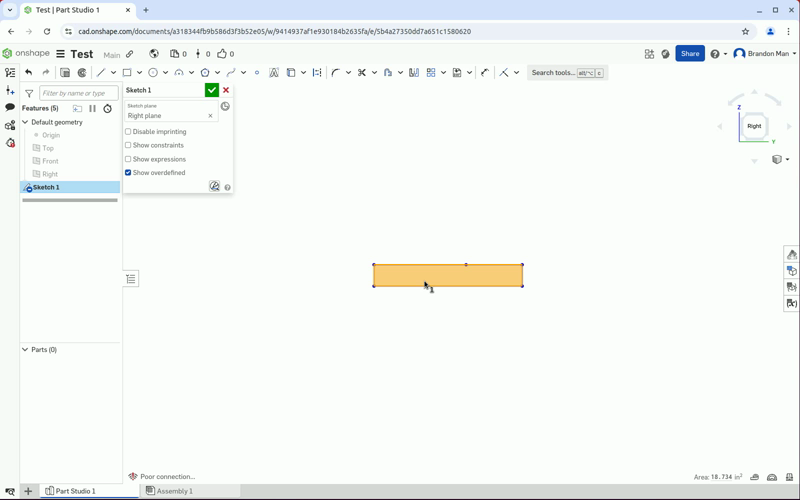
scroll(-6)
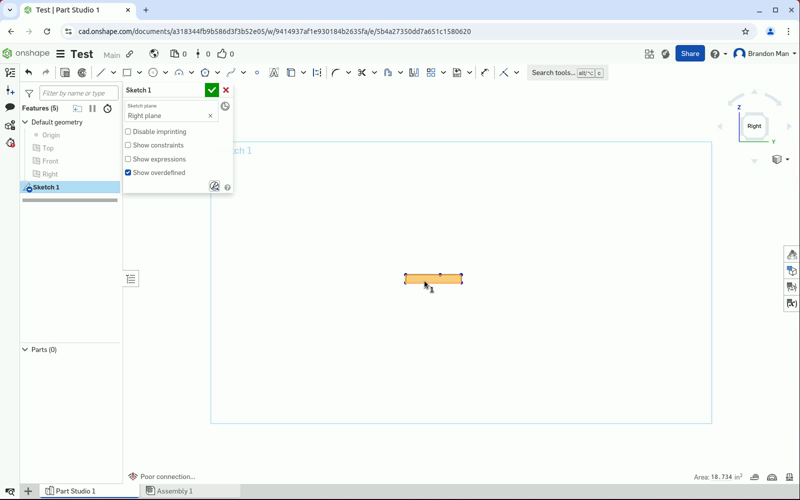
mouse_move(73, 352)
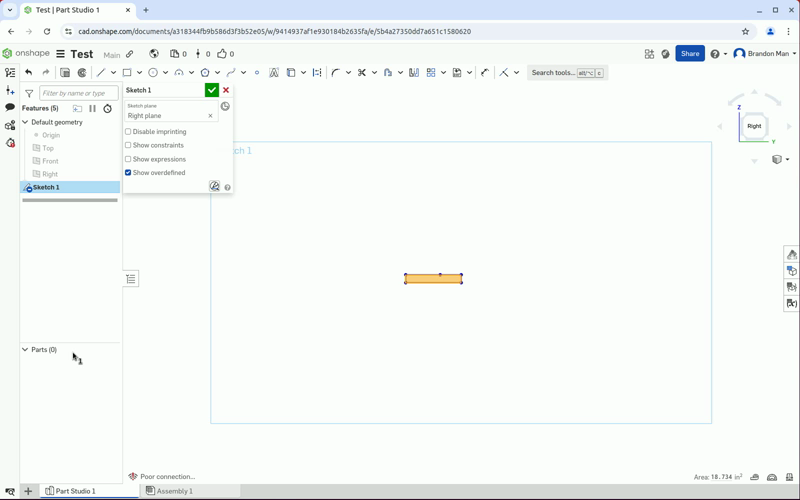
key(shift+y)
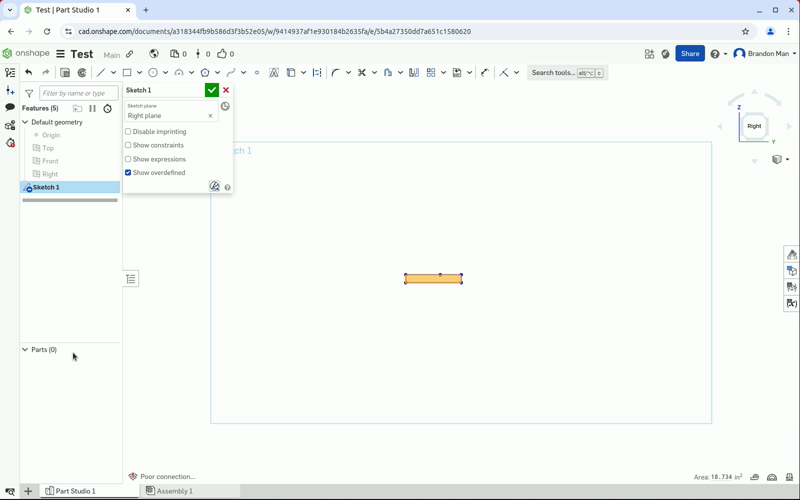
key(shift+e)
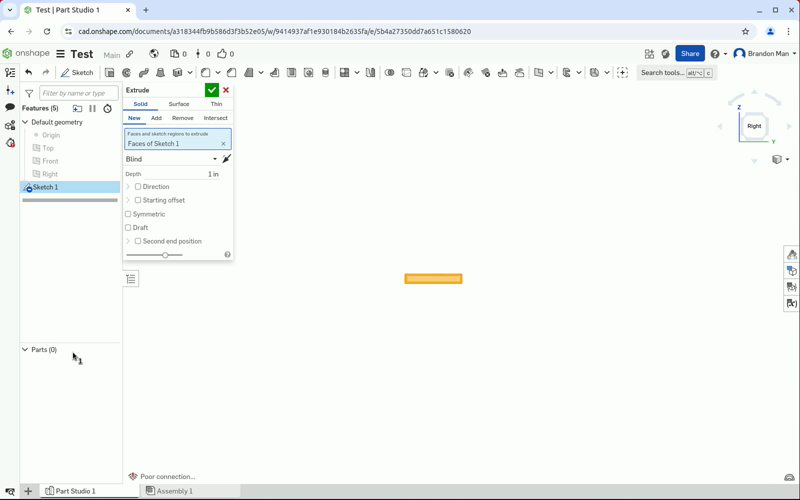
mouse_move(143, 106)
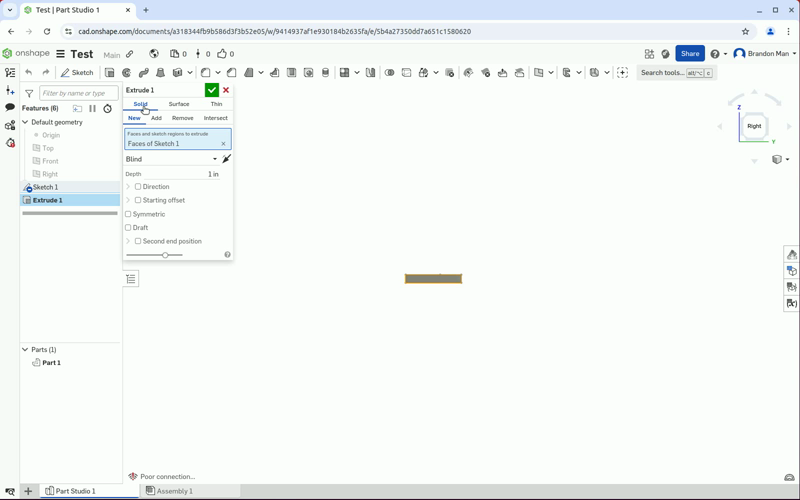
click(143, 106)
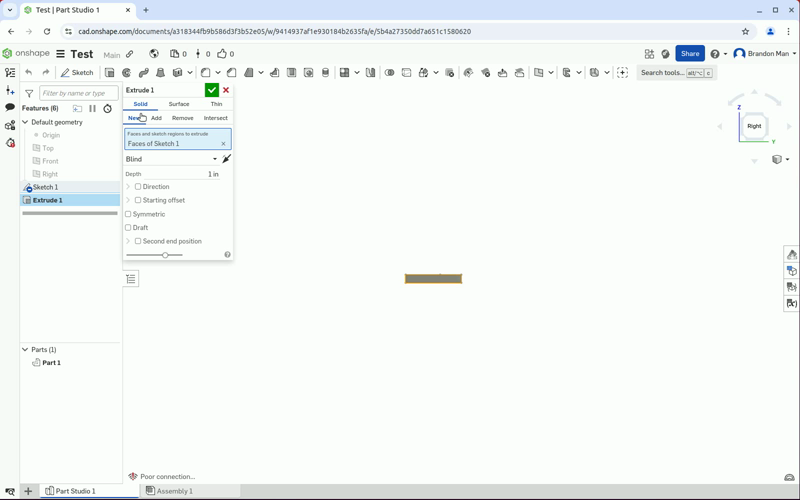
mouse_move(137, 120)
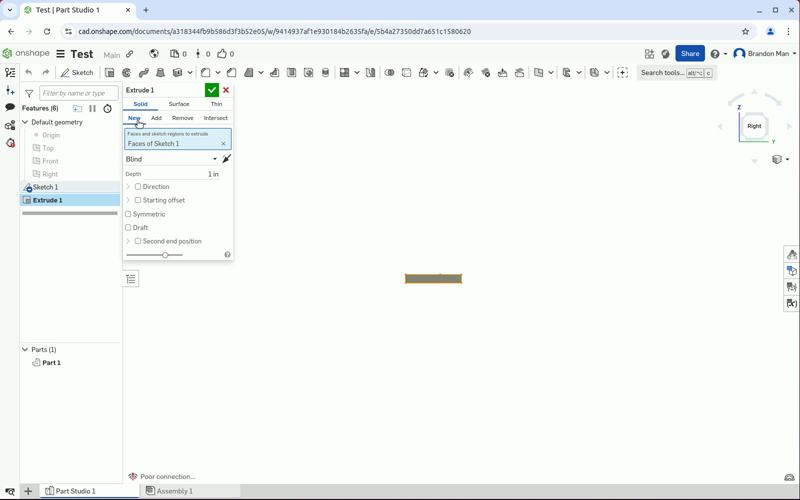
click(137, 120)
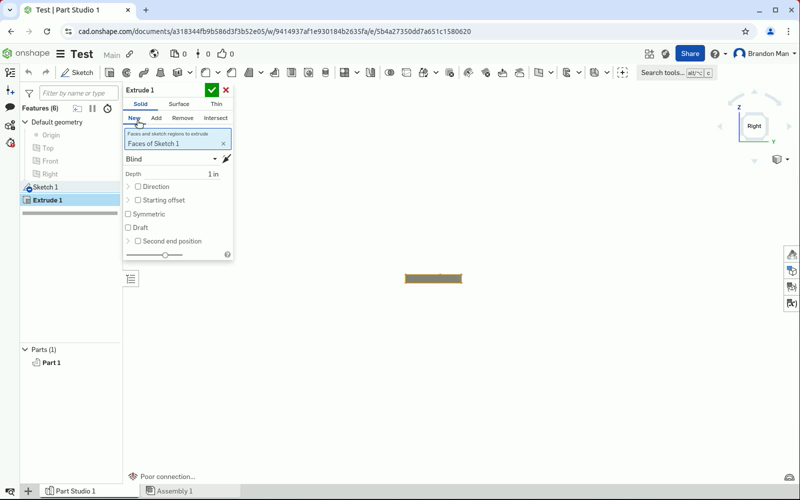
key(tab, 4)
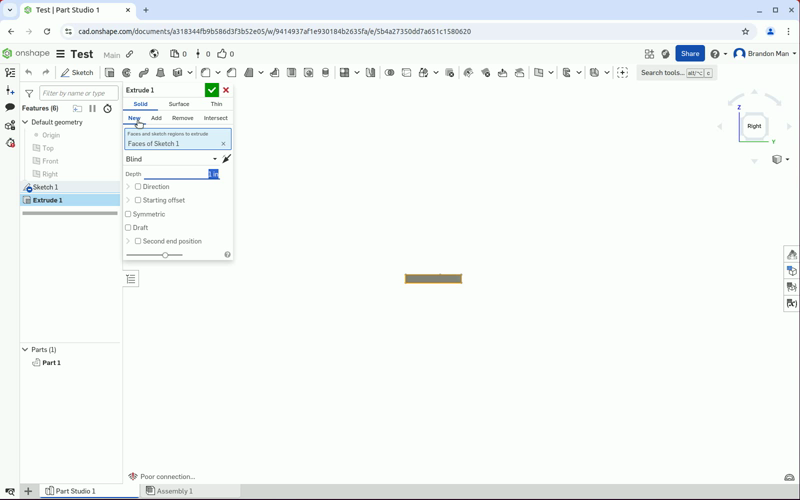
text(1.444)
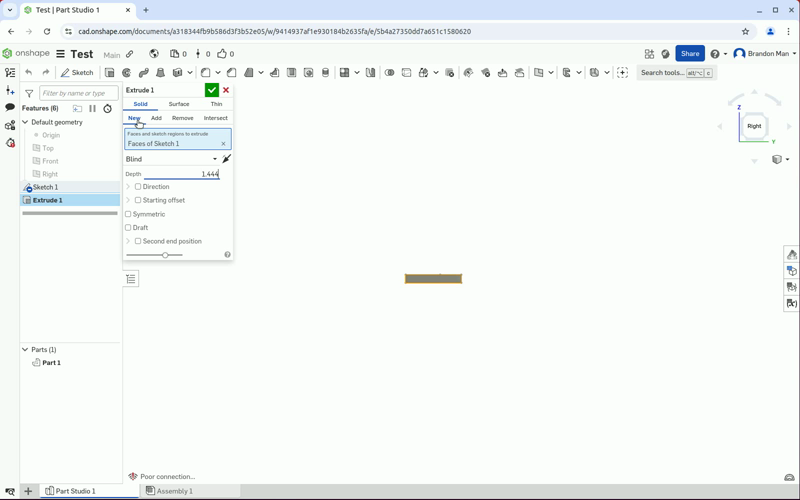
key(enter)
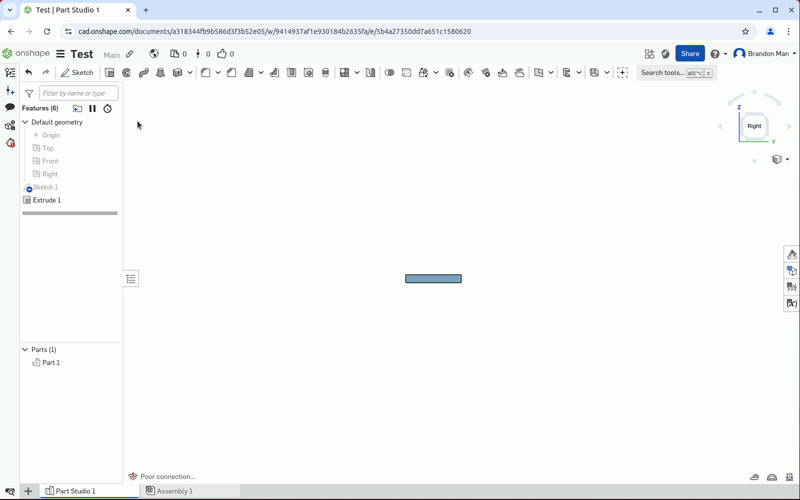
key(shift+h)
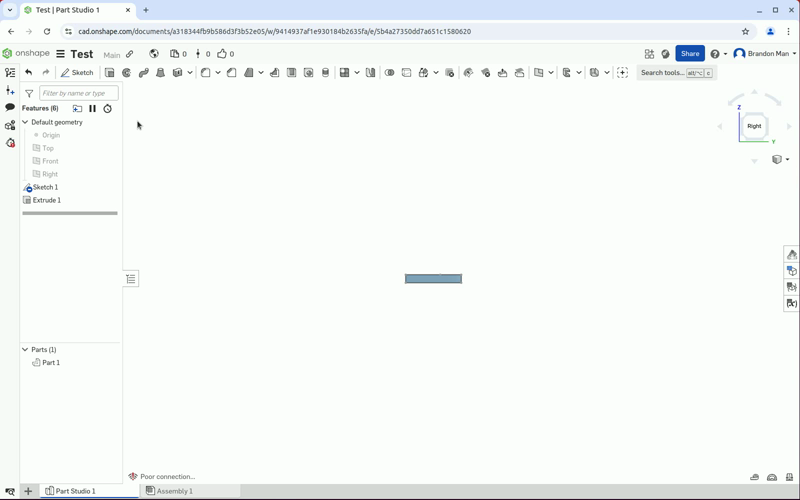
key(shift+h)
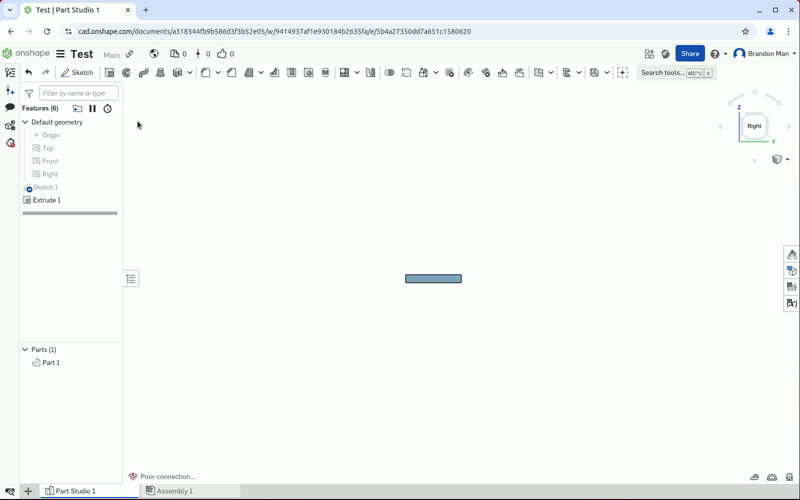
mouse_move(73, 189)
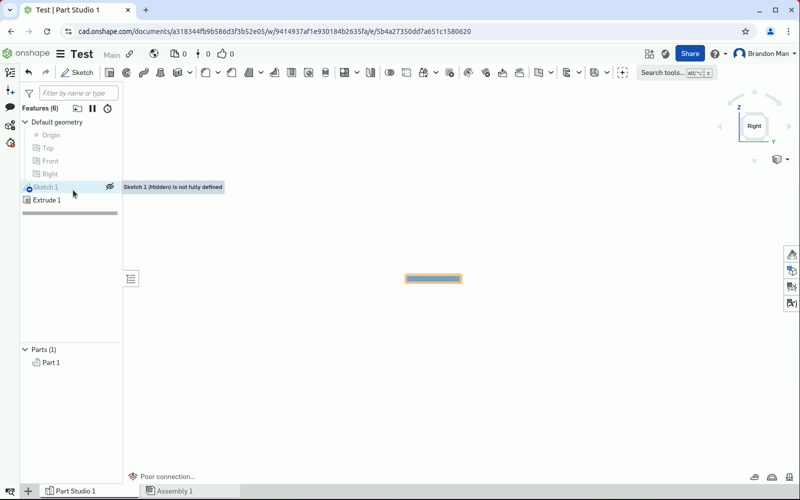
click(73, 189)
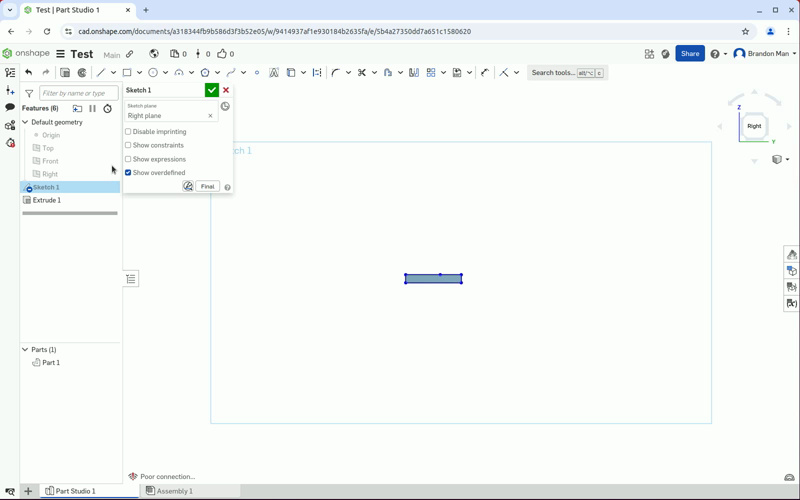
mouse_move(229, 92)
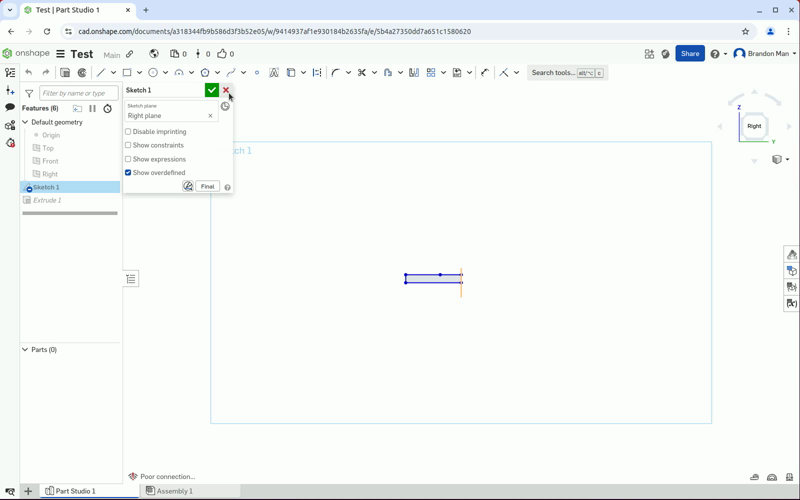
click(229, 92)
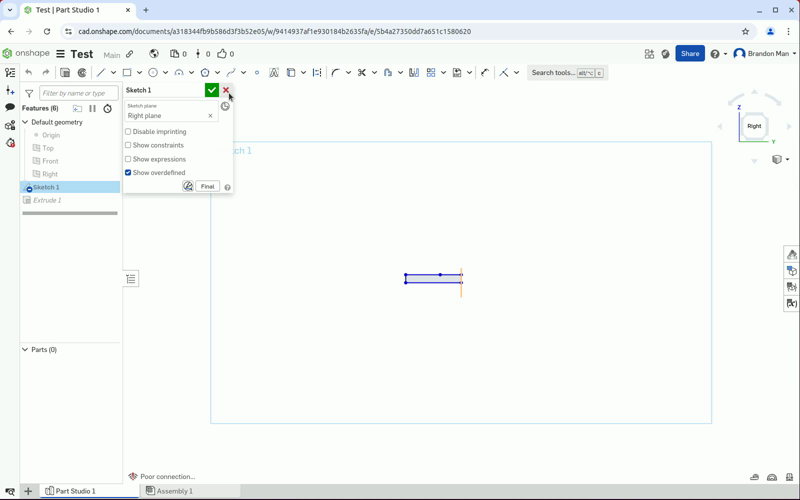
key(shift+s)
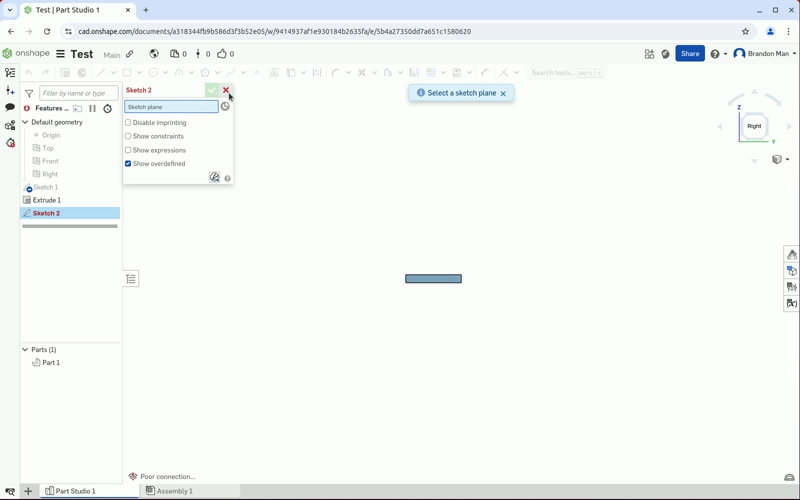
mouse_move(73, 176)
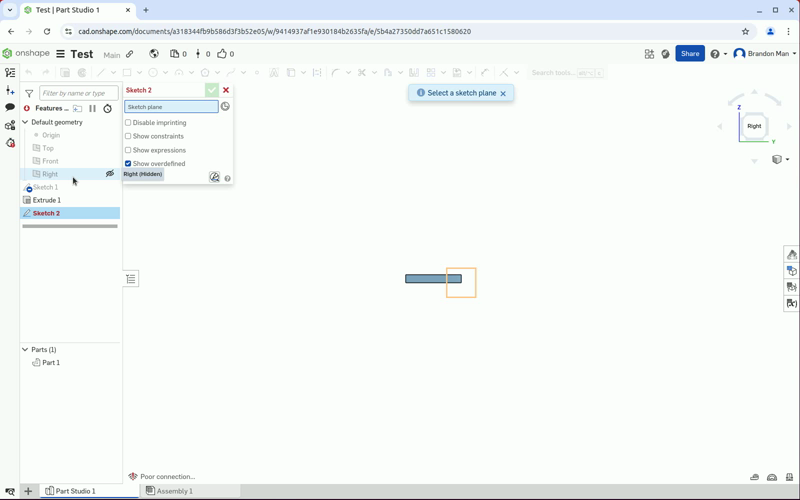
click(73, 176)
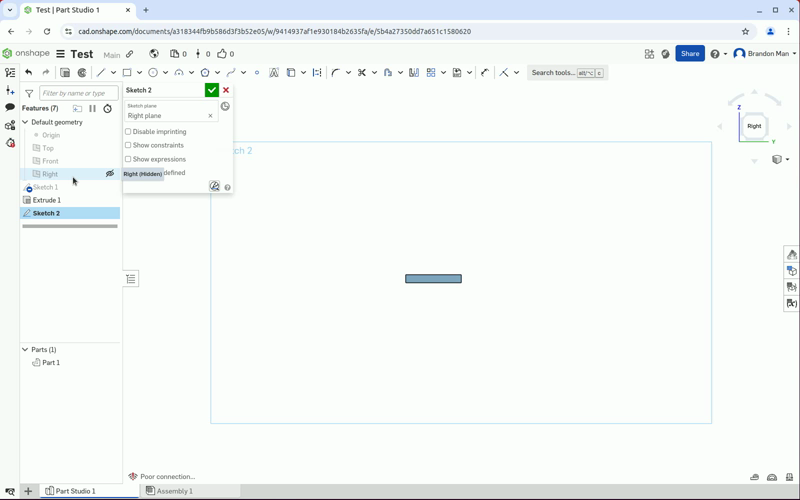
mouse_move(73, 352)
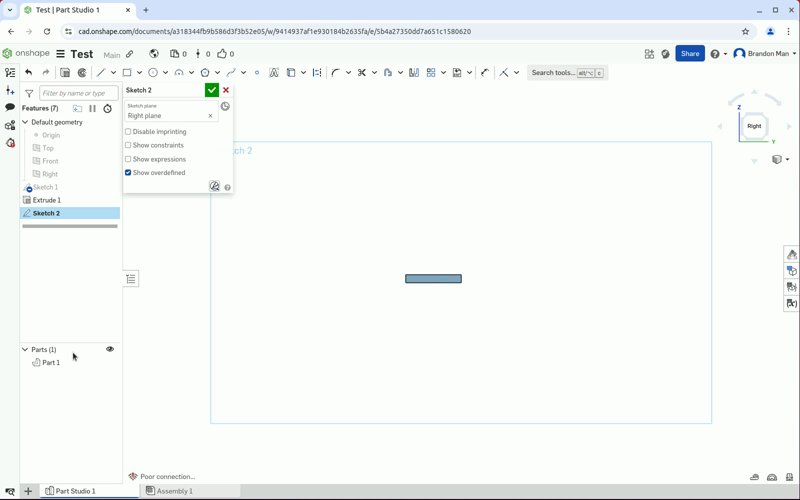
key(y)
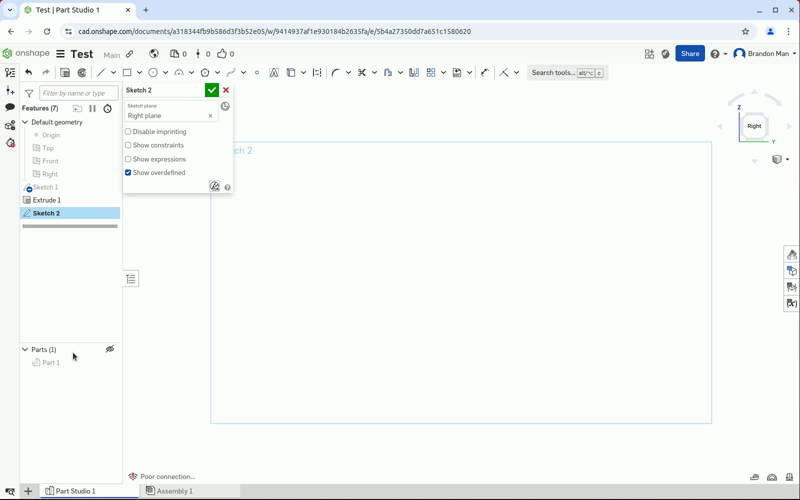
key(l)
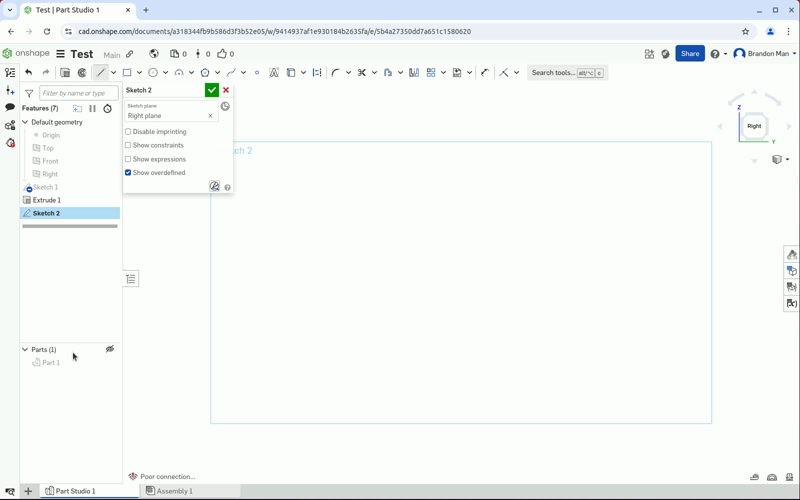
key_down(shift)
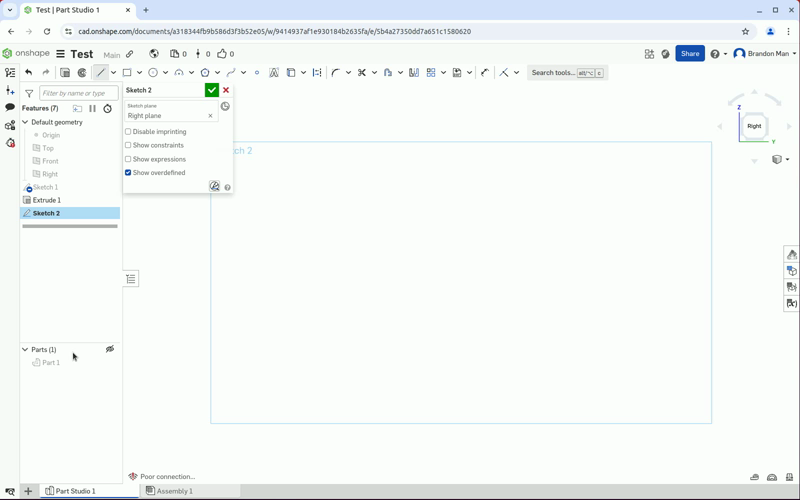
mouse_move(405, 282)
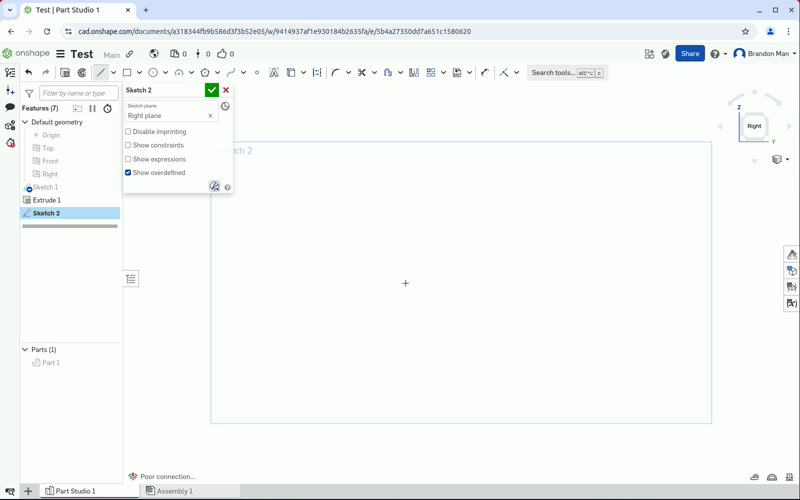
click(405, 282)
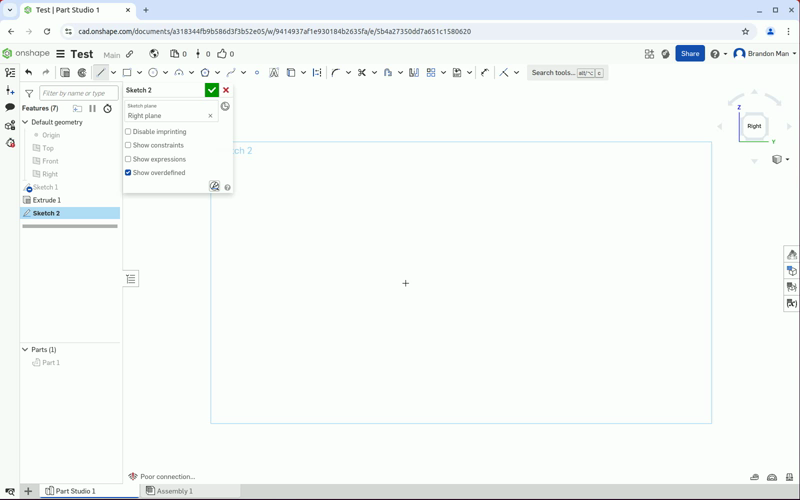
key_up(shift)
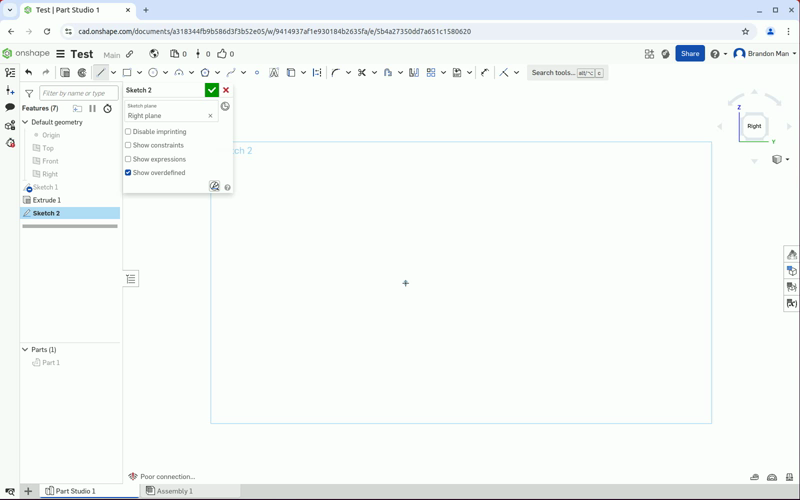
key_down(shift)
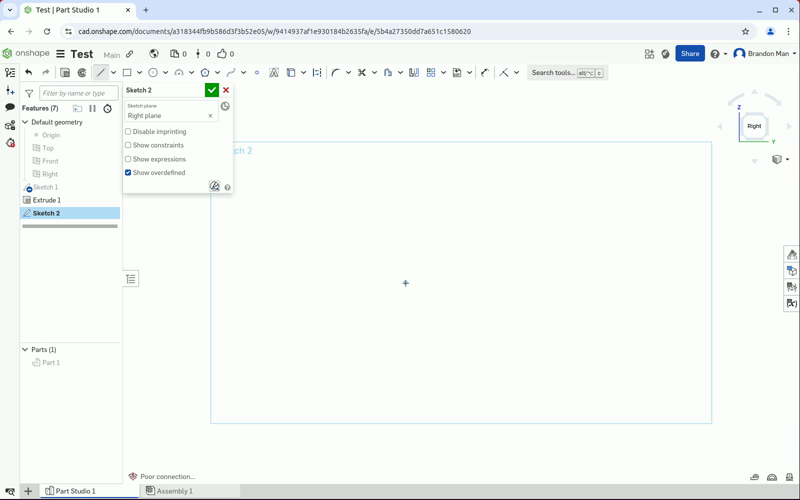
mouse_move(435, 282)
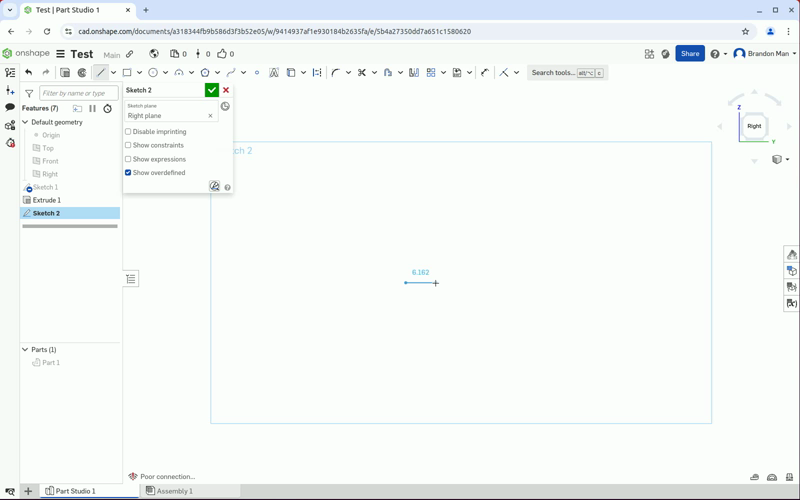
mouse_move(461, 282)
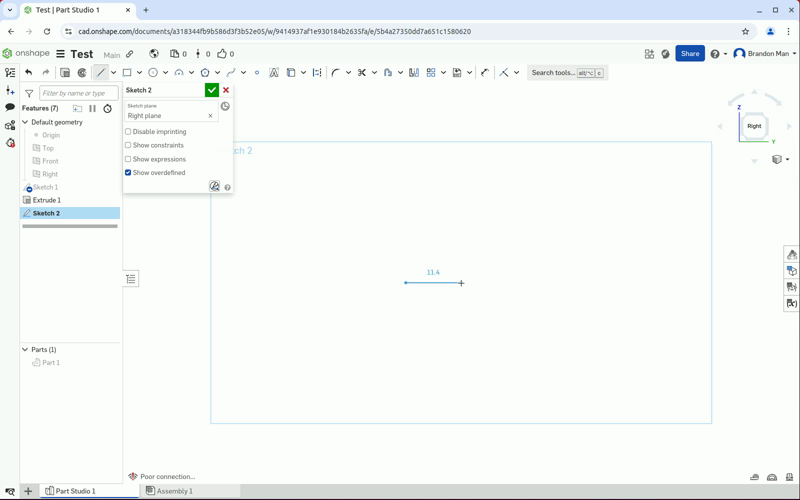
click(461, 282)
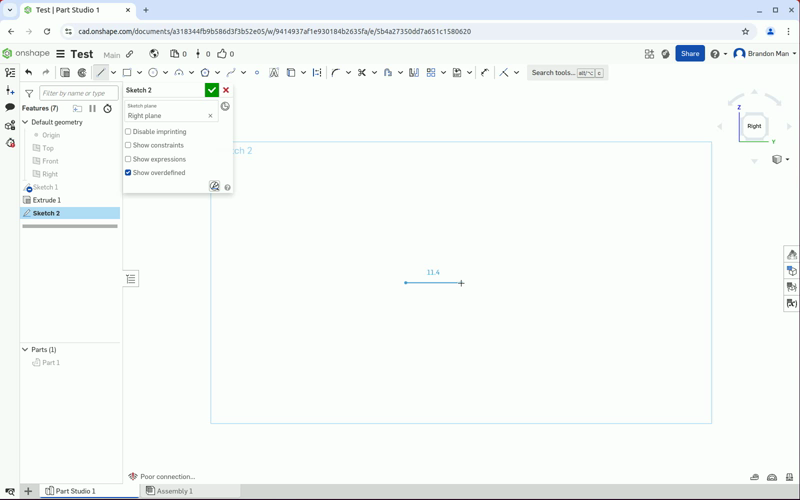
key_up(shift)
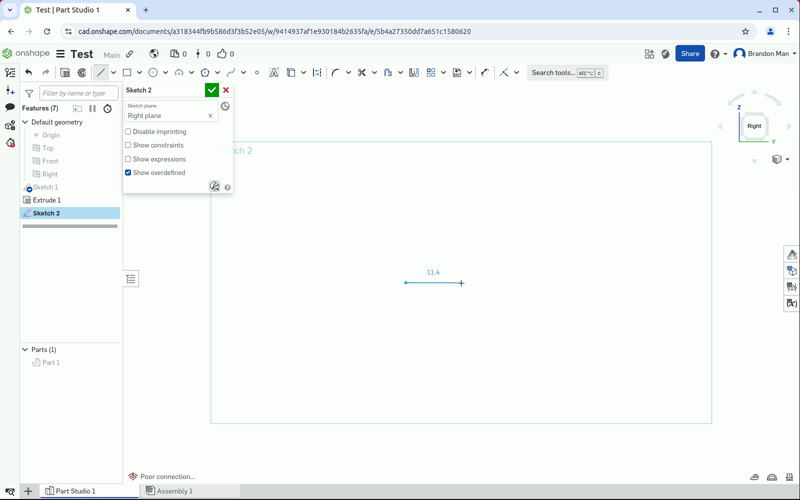
key_down(shift)
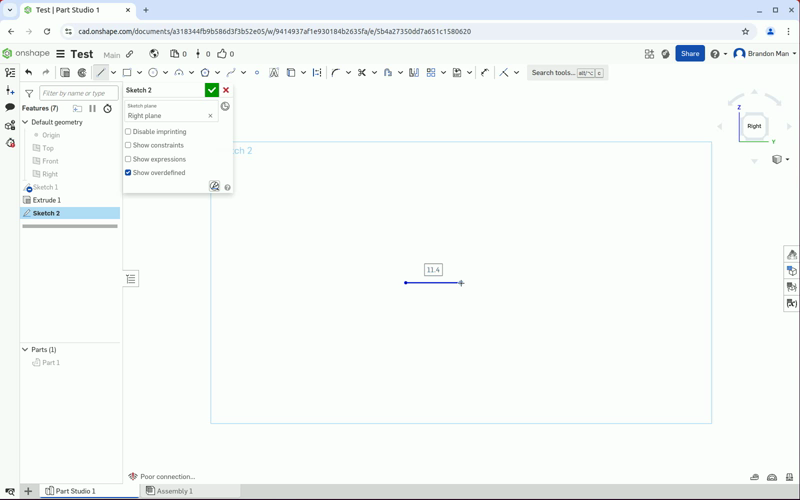
mouse_move(491, 282)
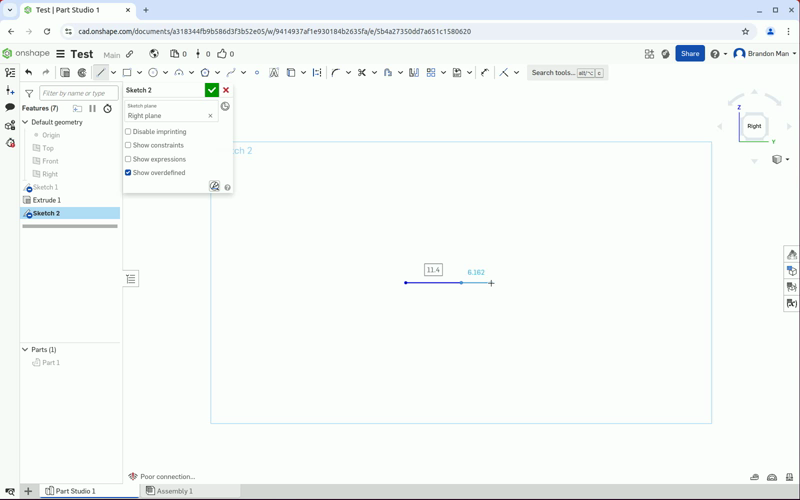
mouse_move(461, 274)
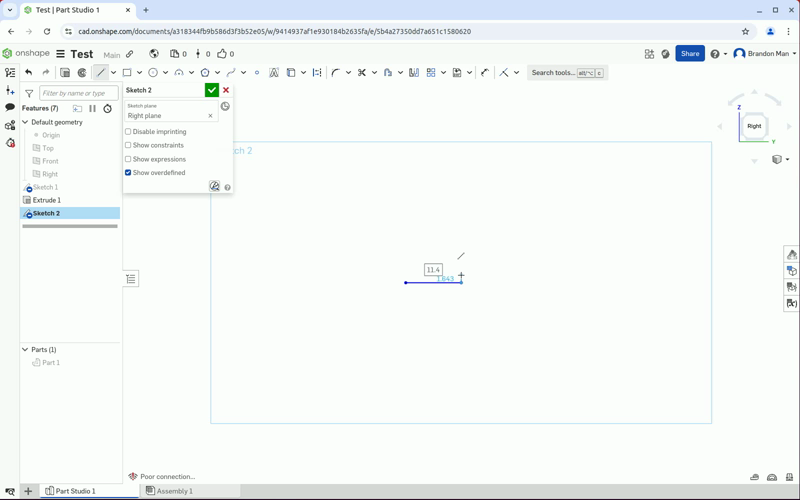
click(461, 274)
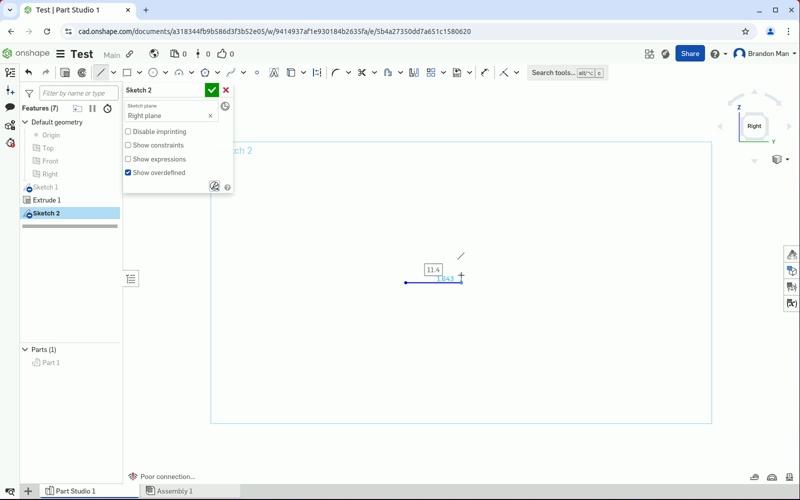
key_up(shift)
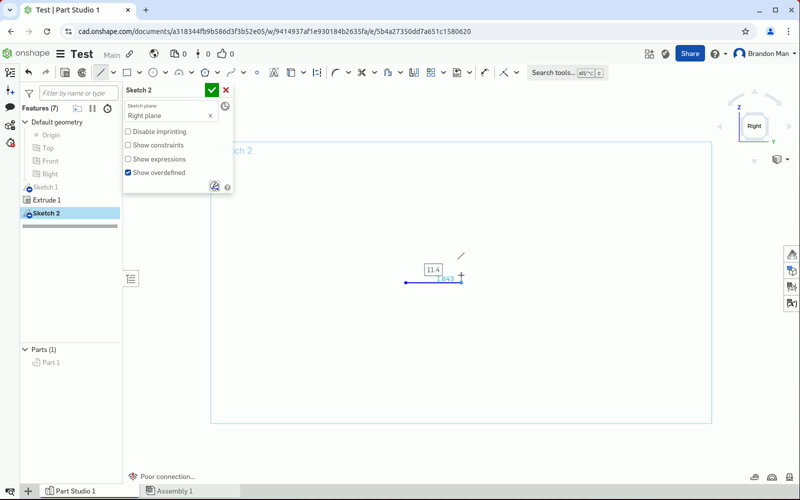
key_down(shift)
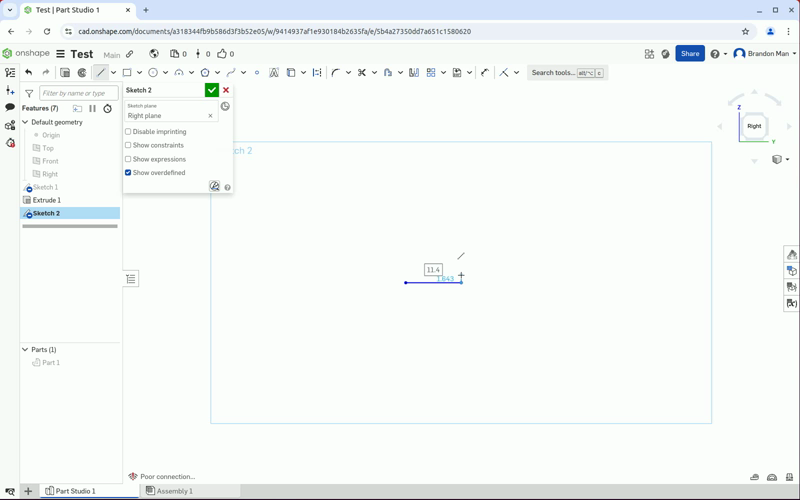
mouse_move(491, 274)
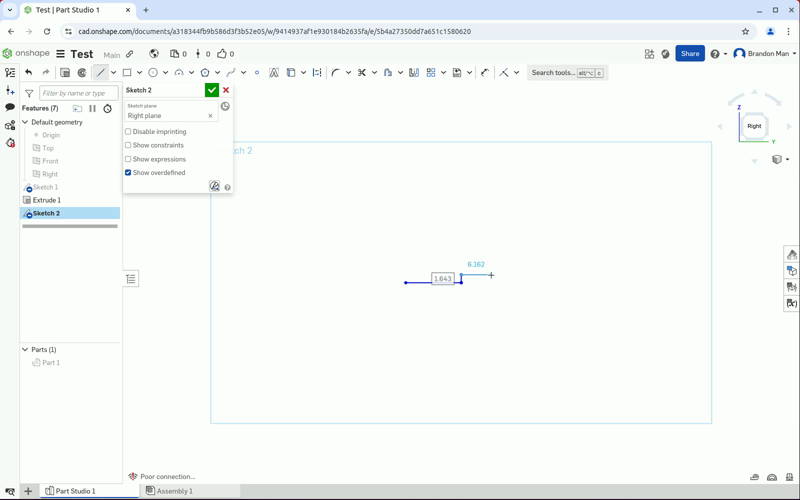
mouse_move(440, 274)
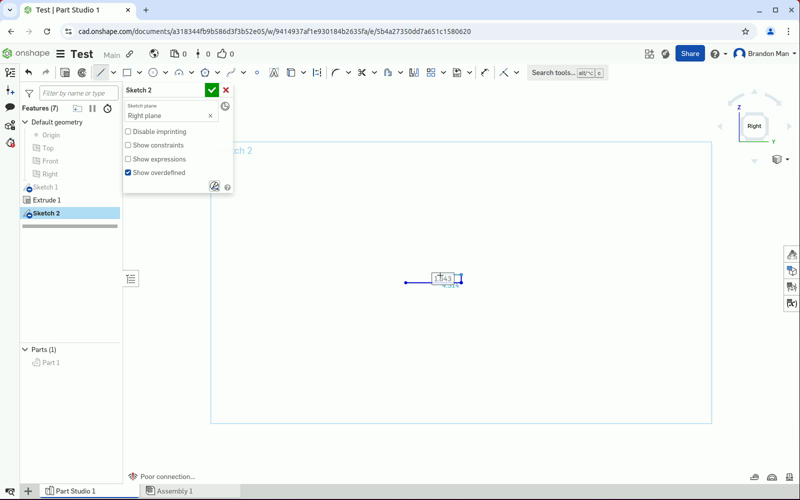
click(440, 274)
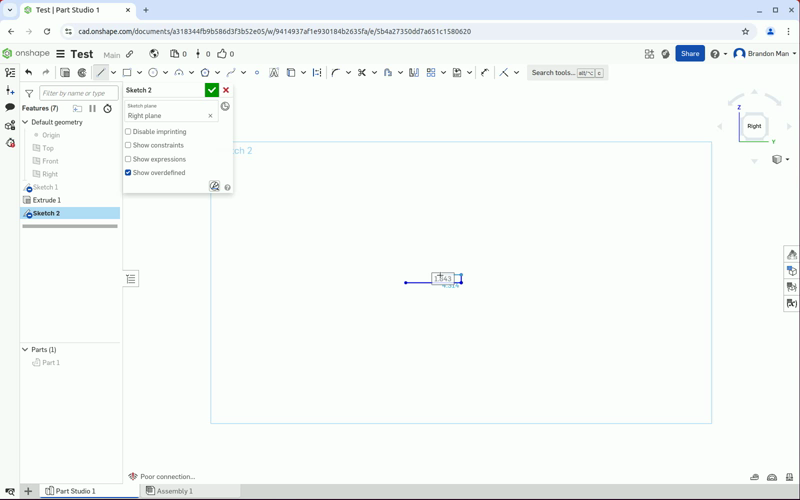
key_up(shift)
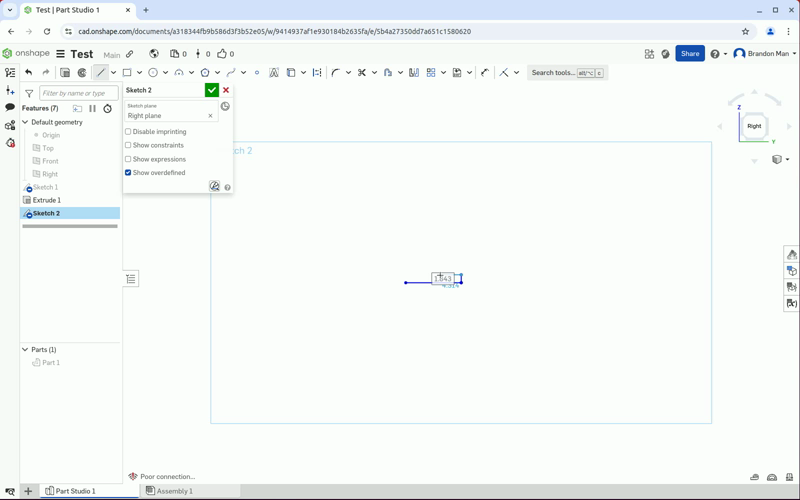
key_down(shift)
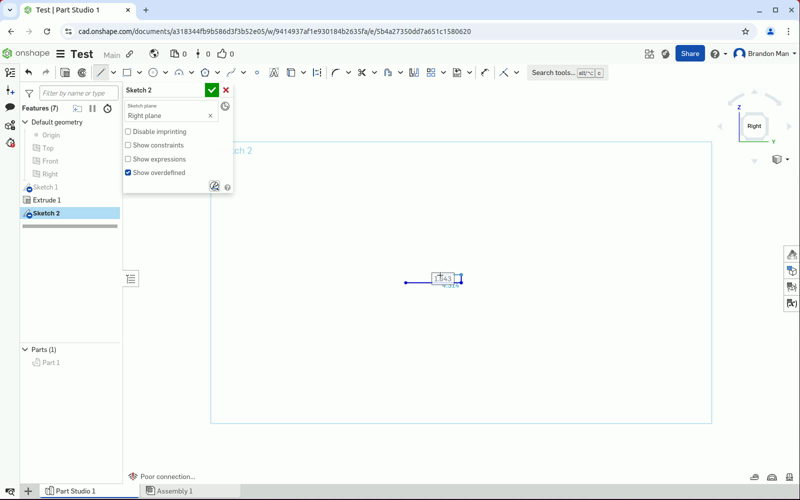
mouse_move(470, 274)
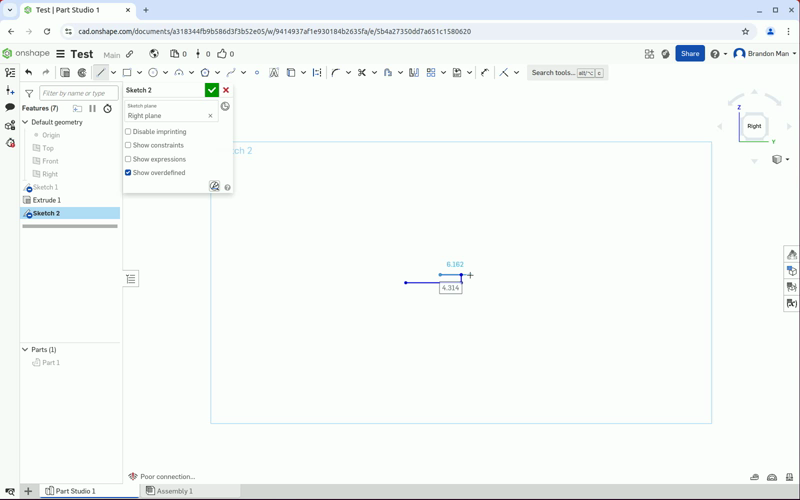
mouse_move(405, 274)
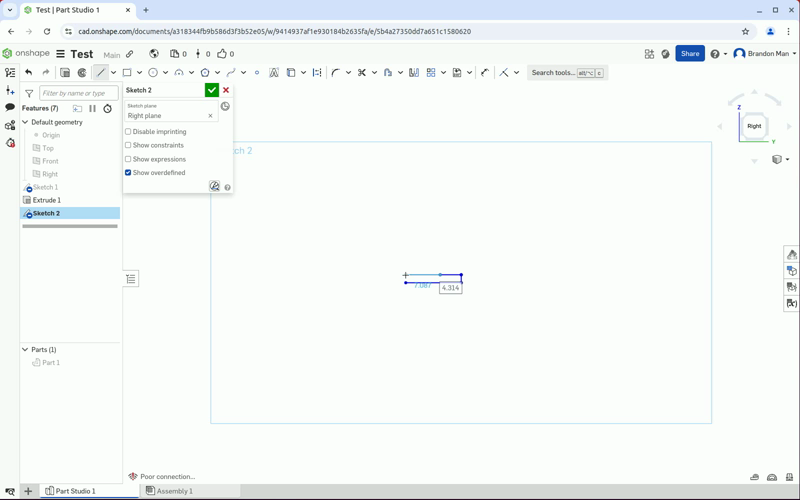
click(405, 274)
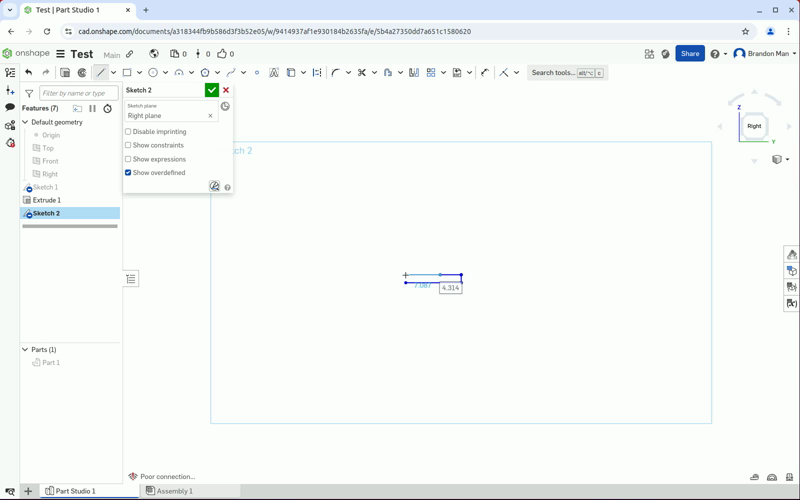
key_up(shift)
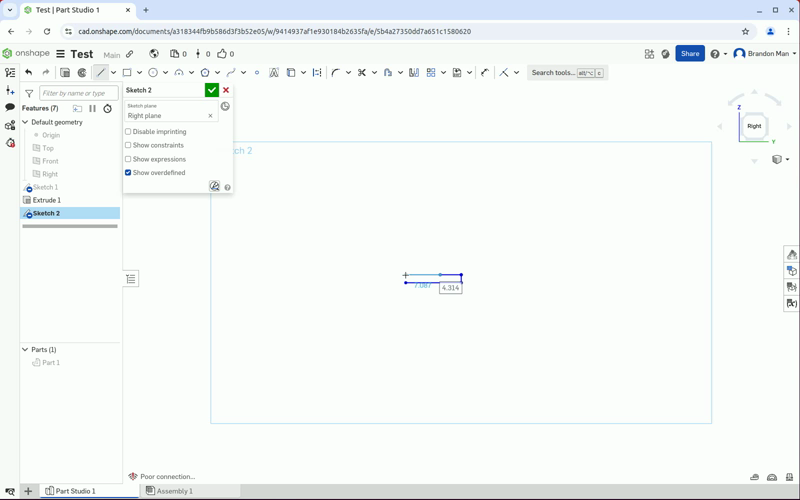
mouse_move(435, 274)
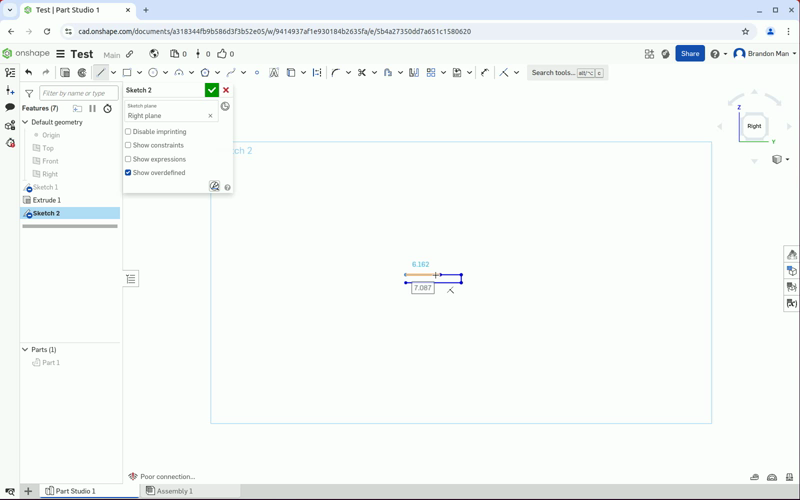
key_down(shift)
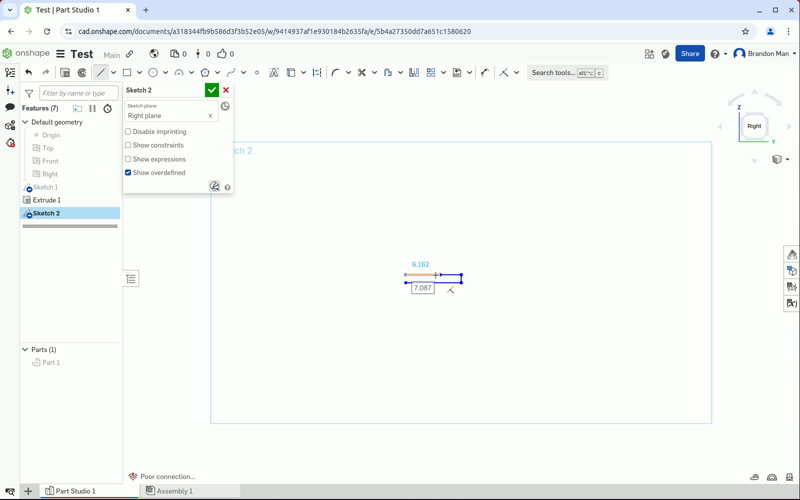
mouse_move(405, 282)
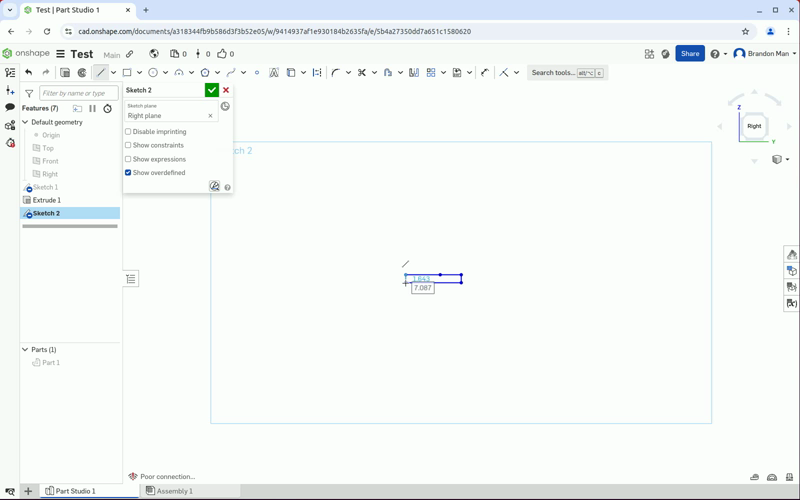
key_up(shift)
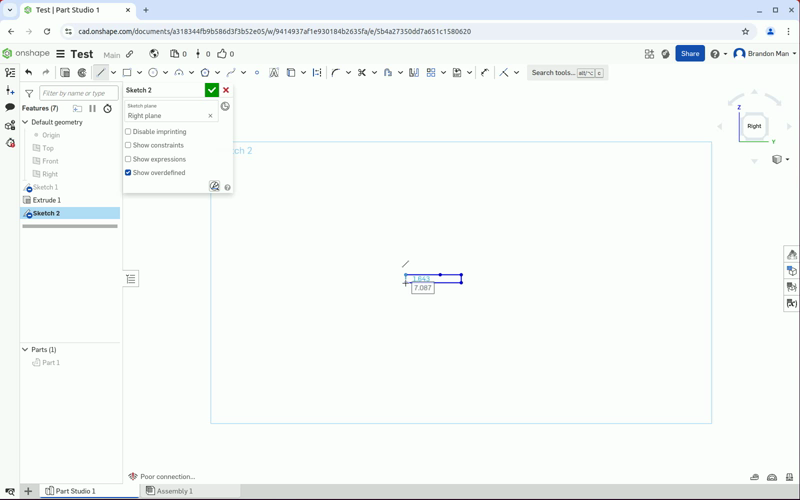
click(405, 282)
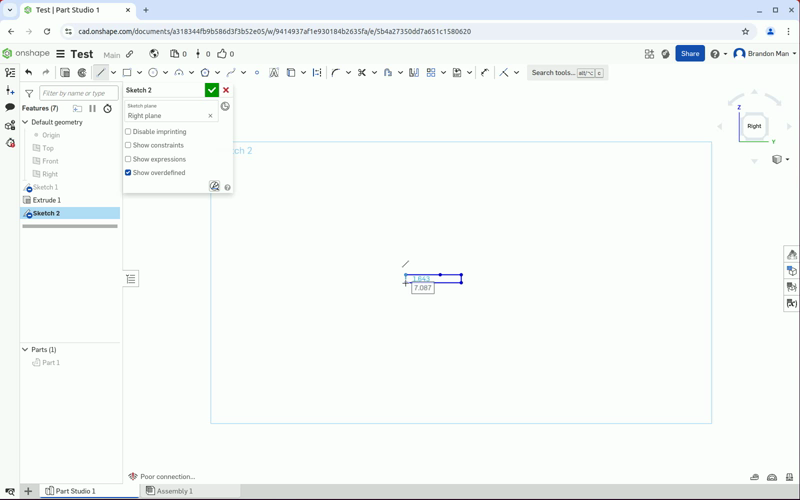
key(esc)
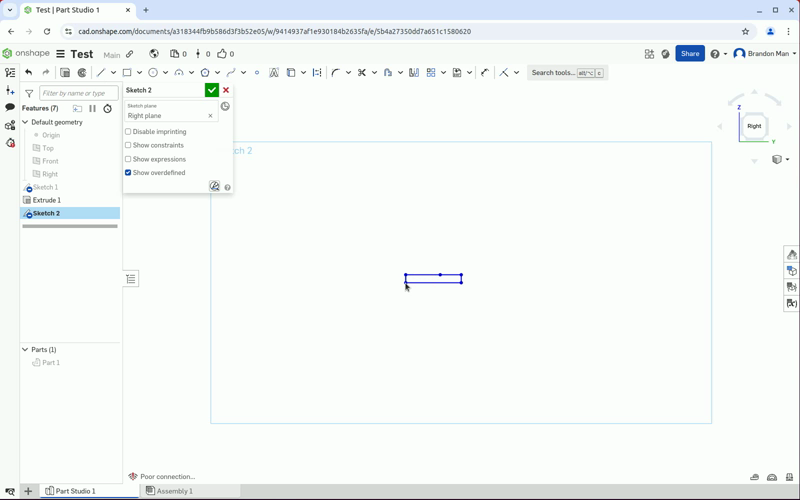
mouse_move(421, 275)
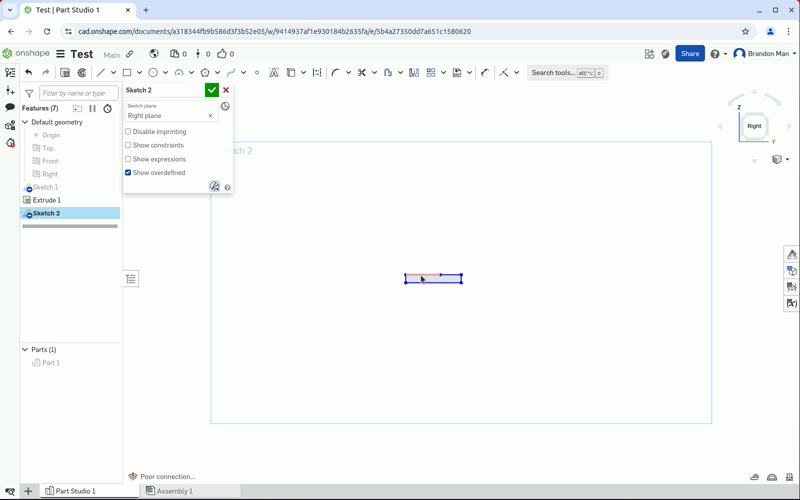
scroll(6)
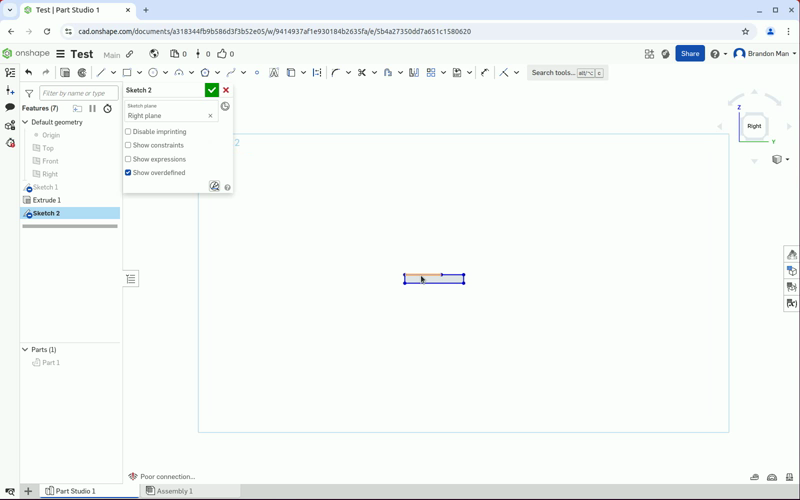
scroll(6)
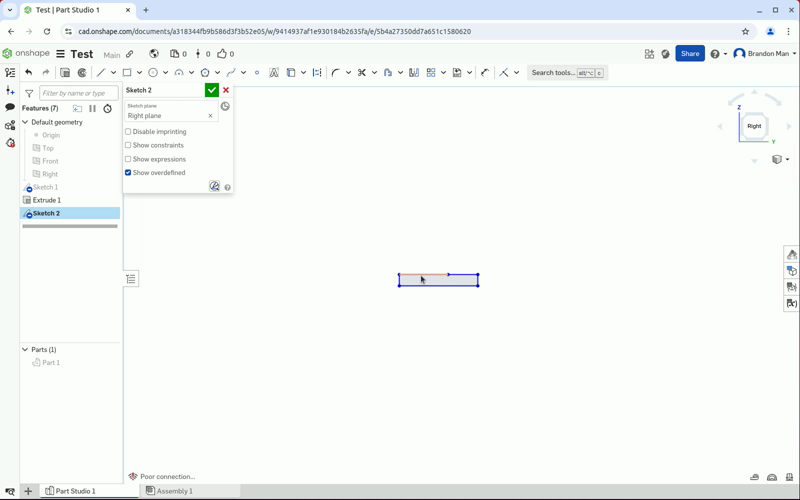
scroll(6)
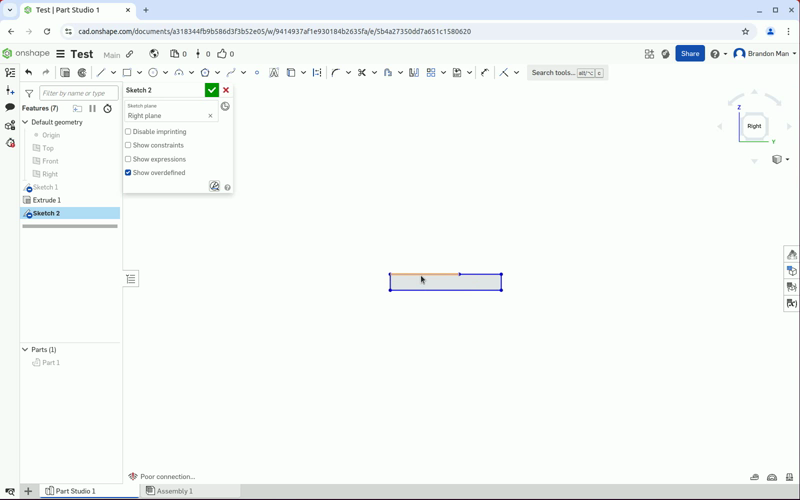
scroll(6)
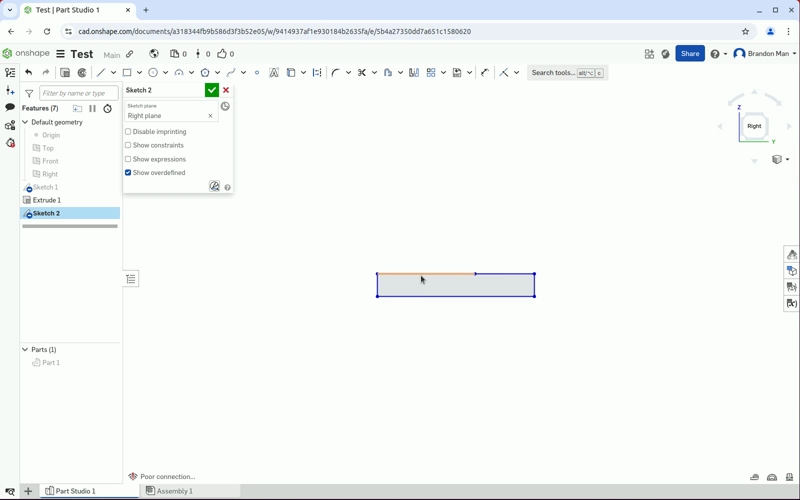
scroll(6)
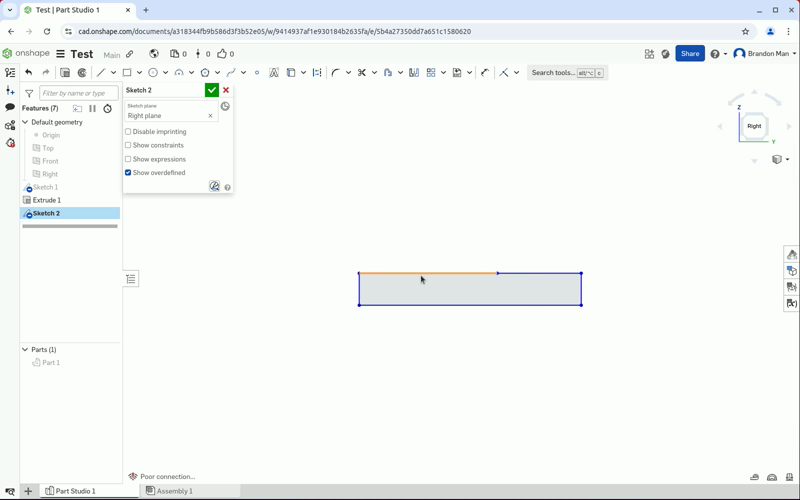
scroll(6)
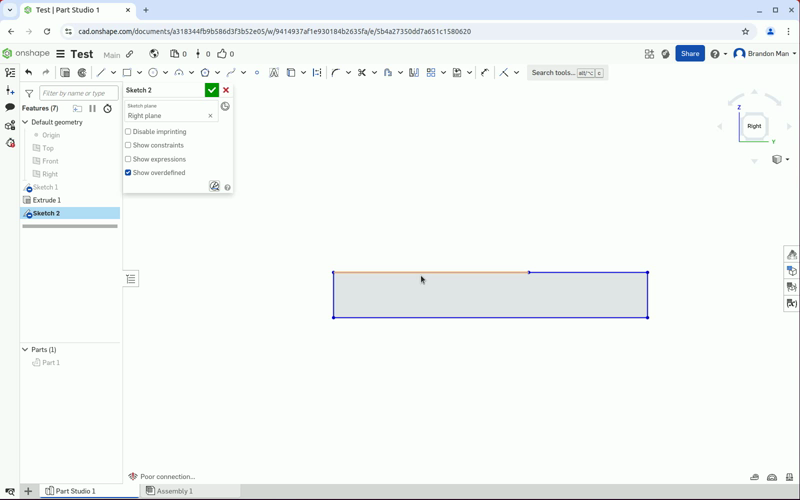
scroll(6)
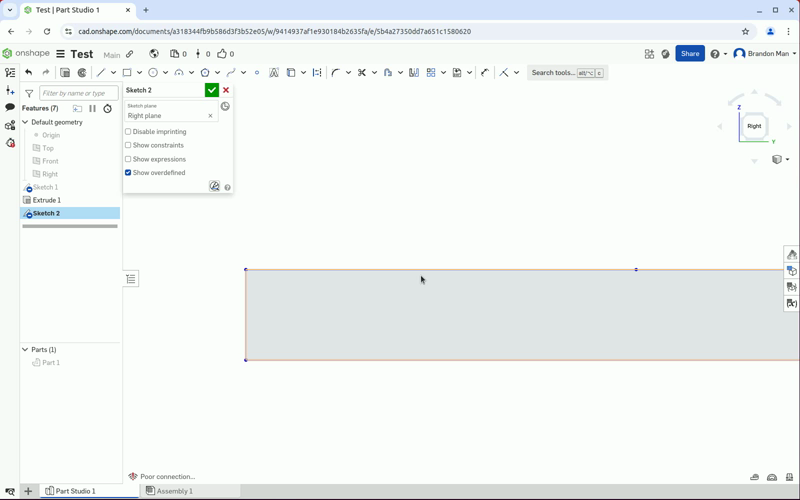
click(421, 275)
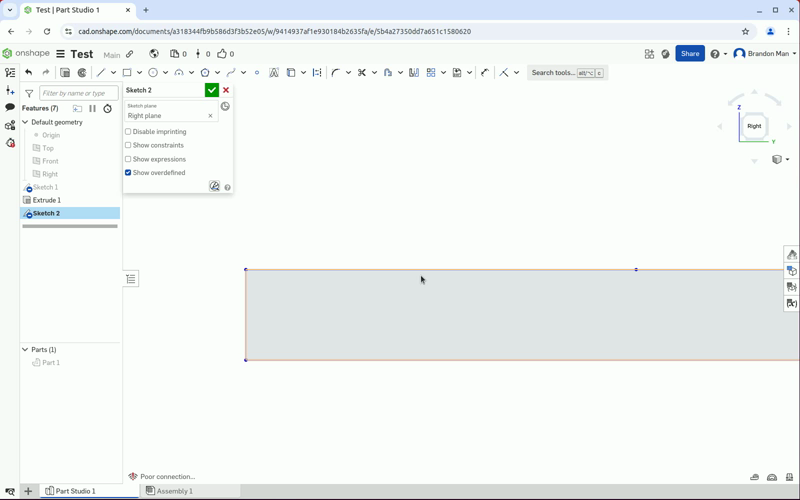
scroll(-6)
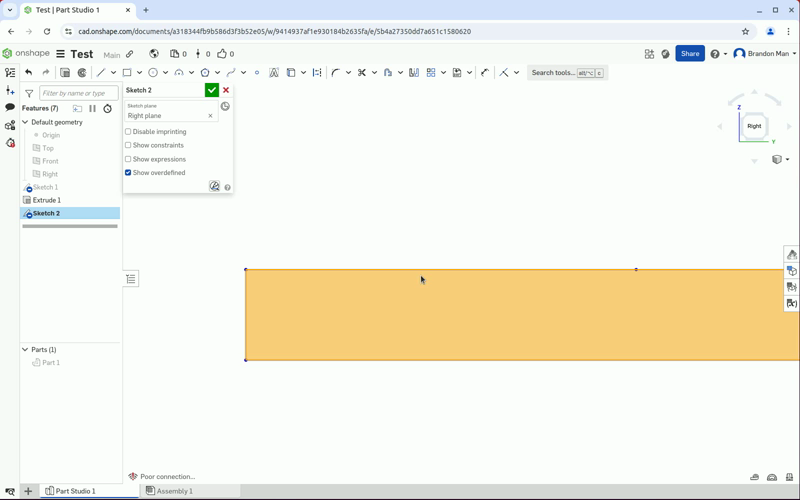
scroll(-6)
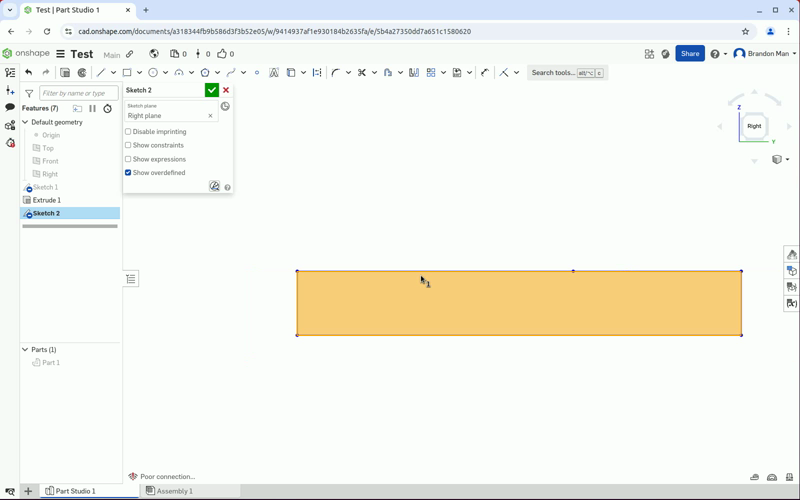
scroll(-6)
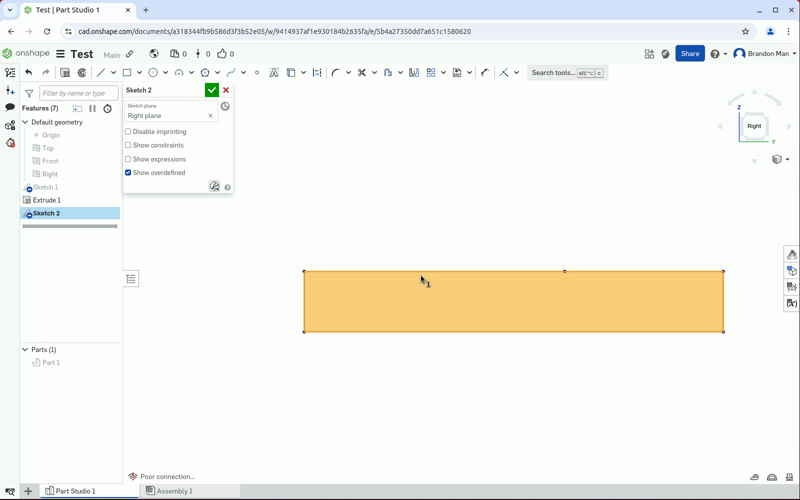
scroll(-6)
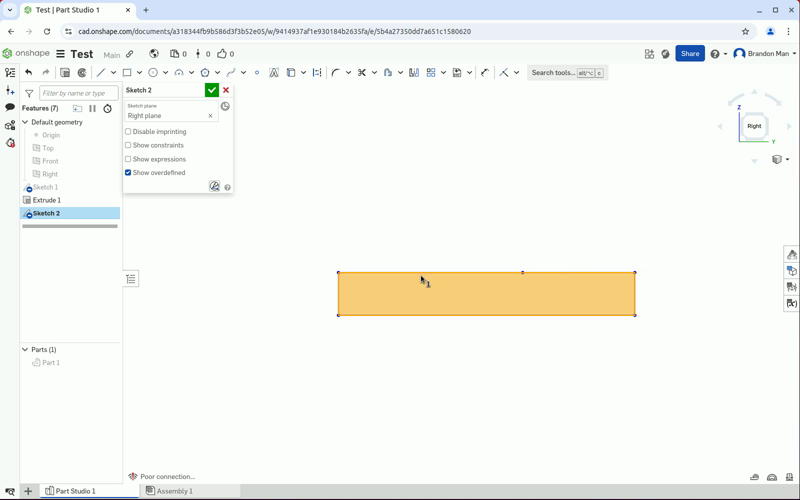
scroll(-6)
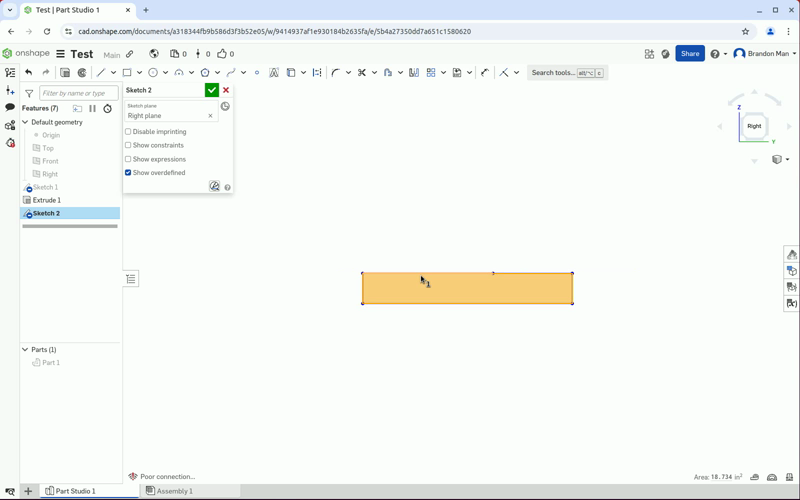
scroll(-6)
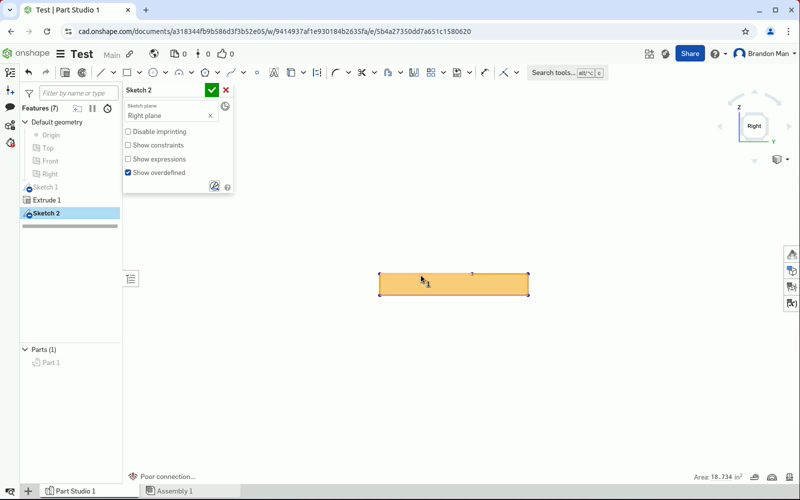
scroll(-6)
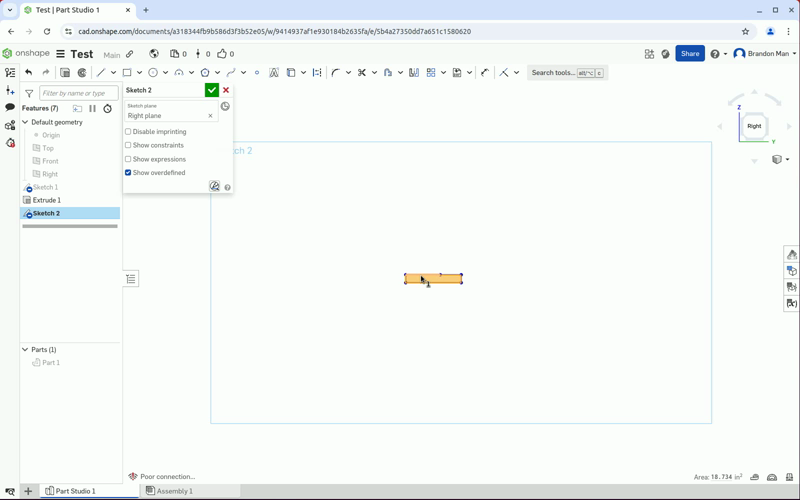
mouse_move(73, 352)
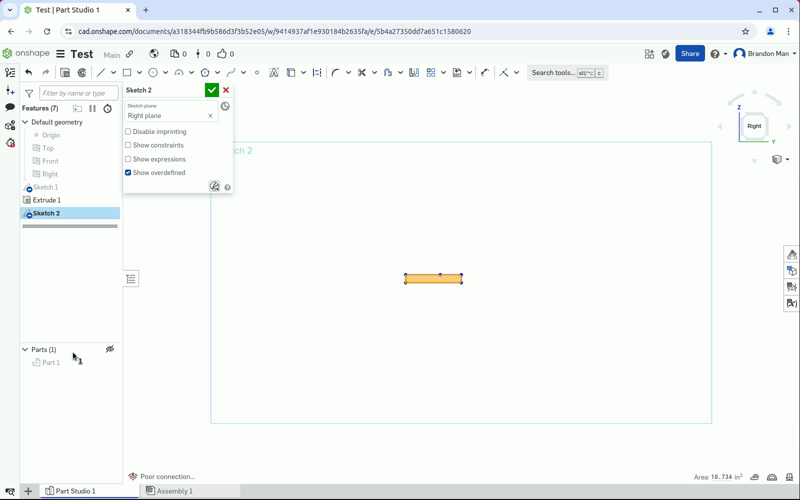
key(shift+y)
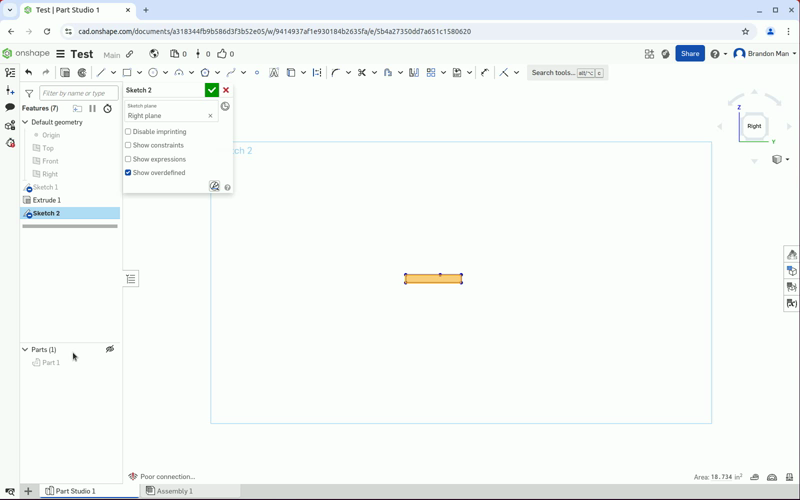
key(shift+e)
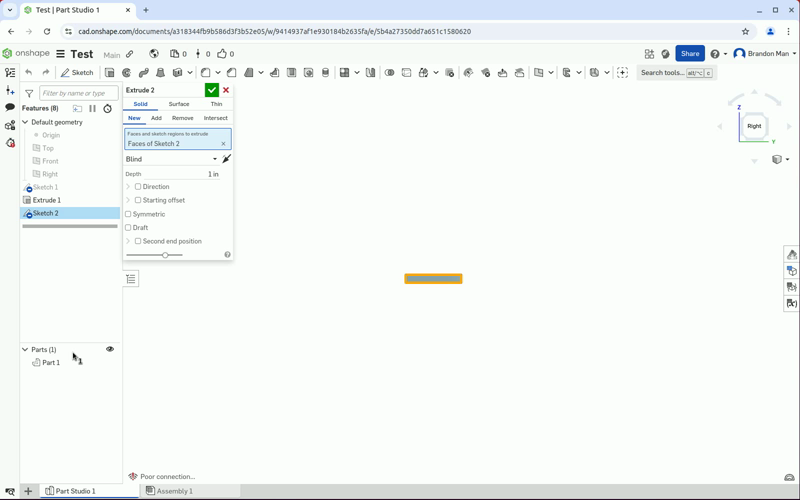
mouse_move(143, 106)
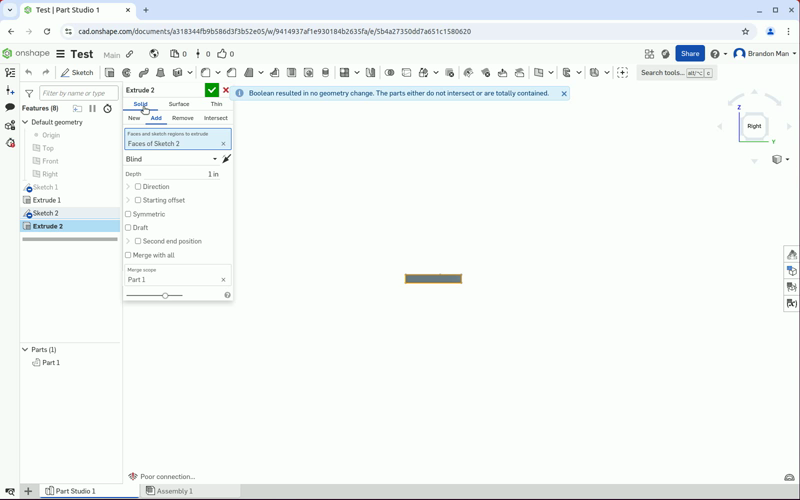
click(143, 106)
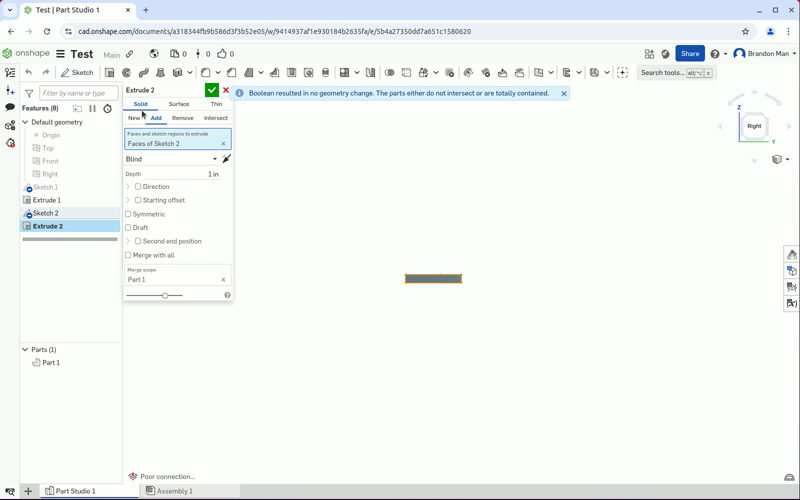
mouse_move(137, 120)
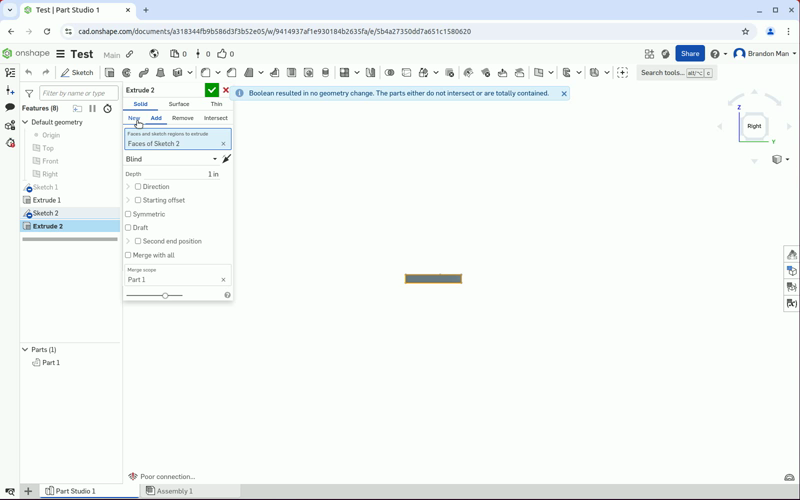
click(137, 120)
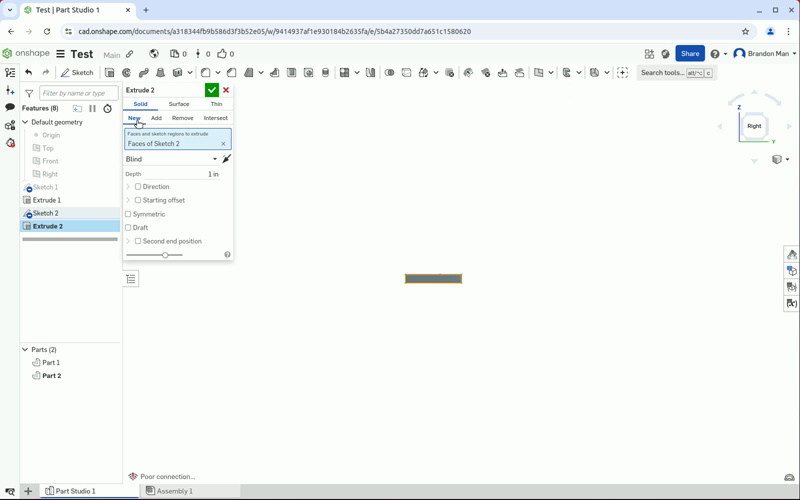
key(tab, 4)
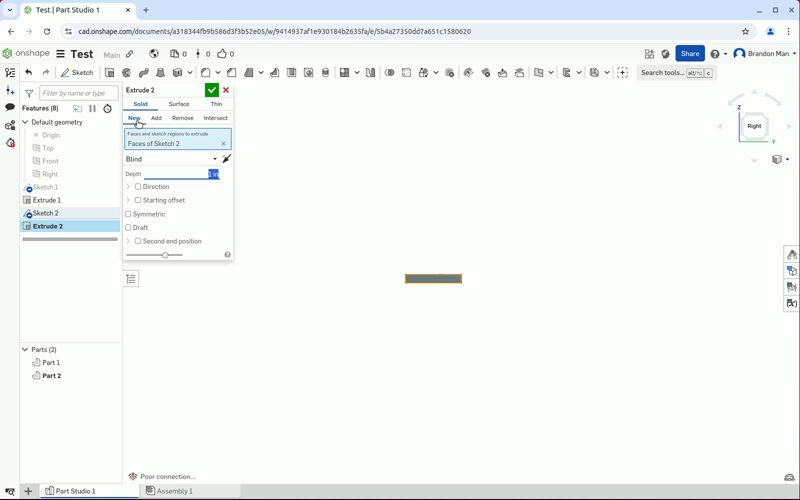
text(-1.444)
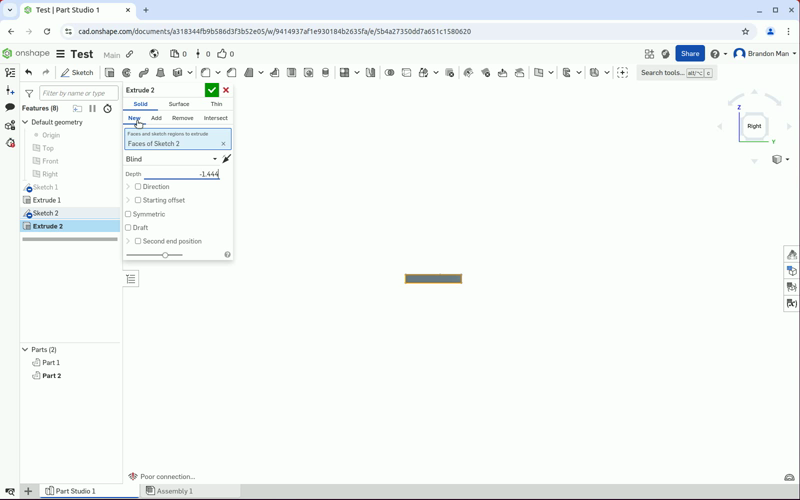
key(enter)
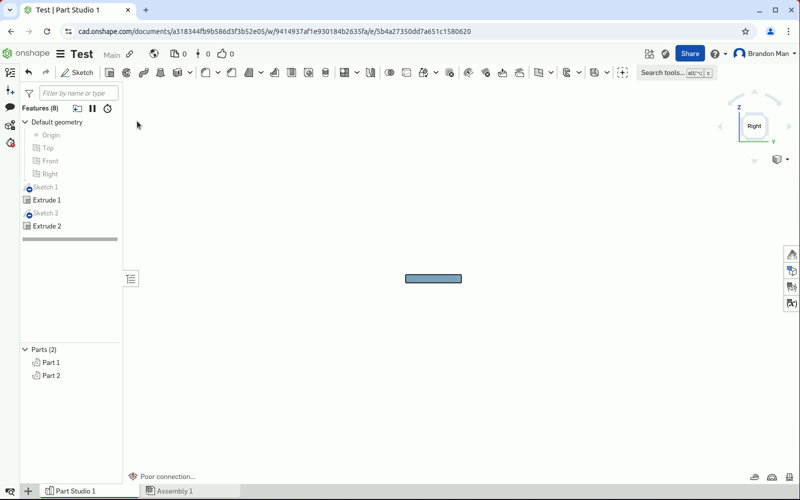
key(shift+h)
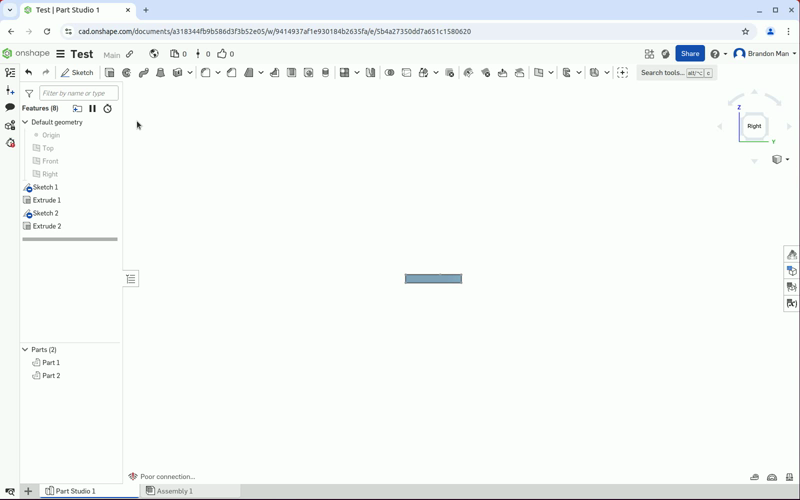
key(shift+h)
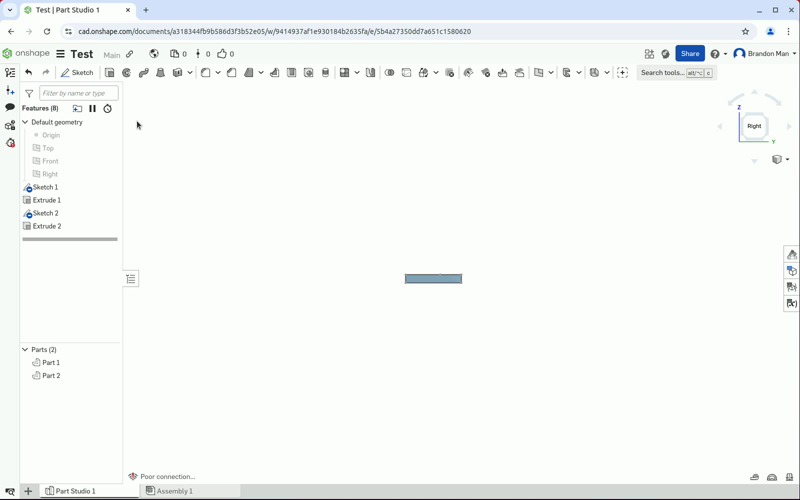
key(shift+7)
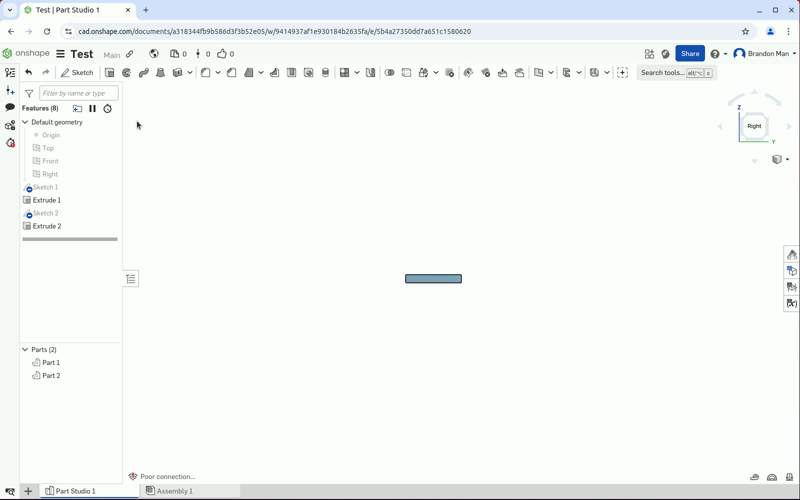
key(right, 2)
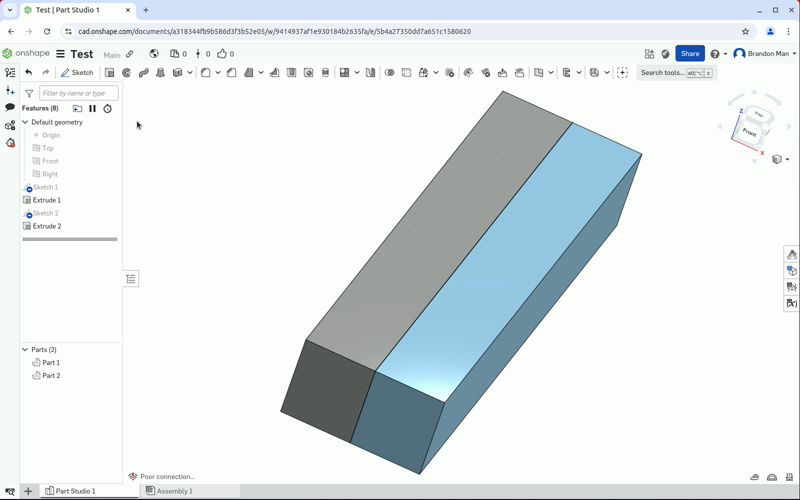
key(down, 2)
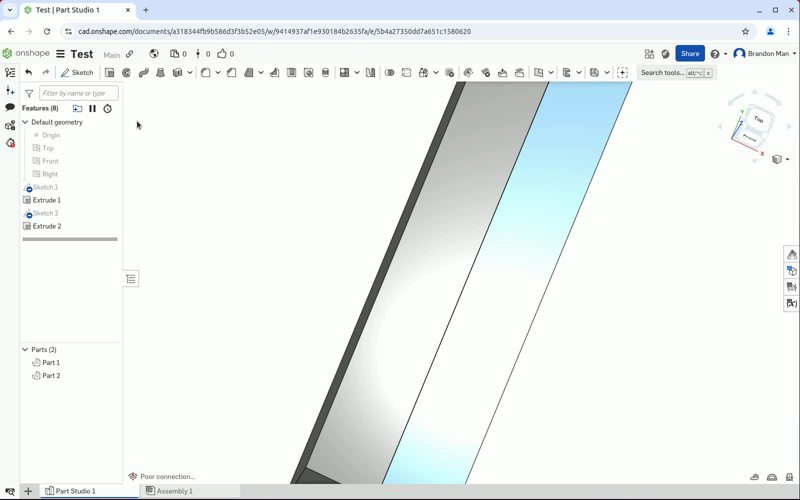
key(up, 2)
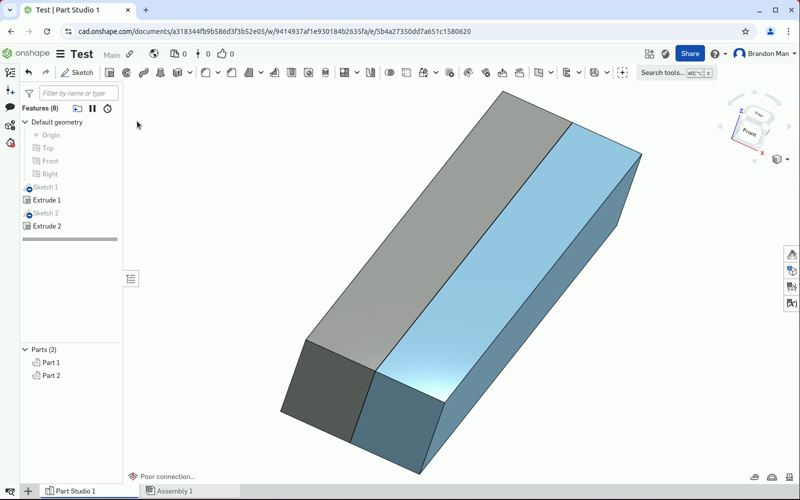
key(left, 2)
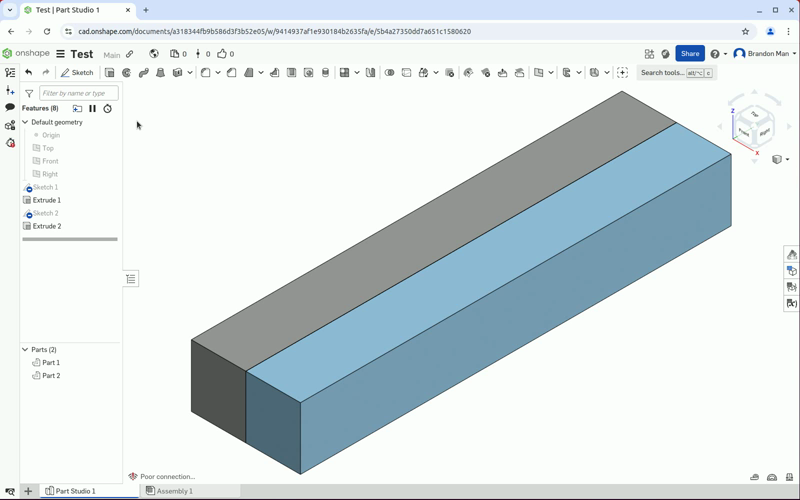
mouse_move(73, 189)
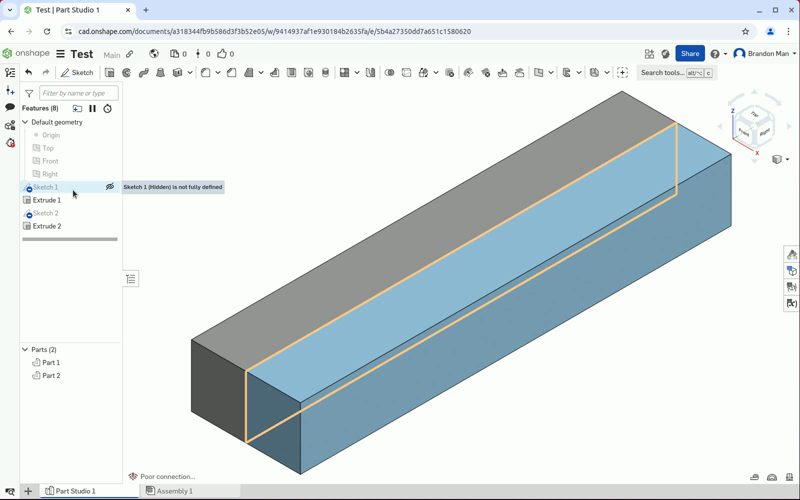
click(73, 189)